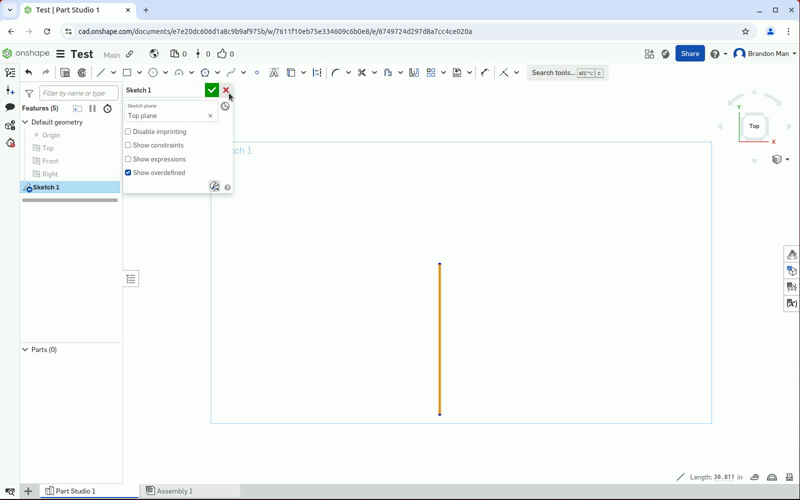
key(shift+h)
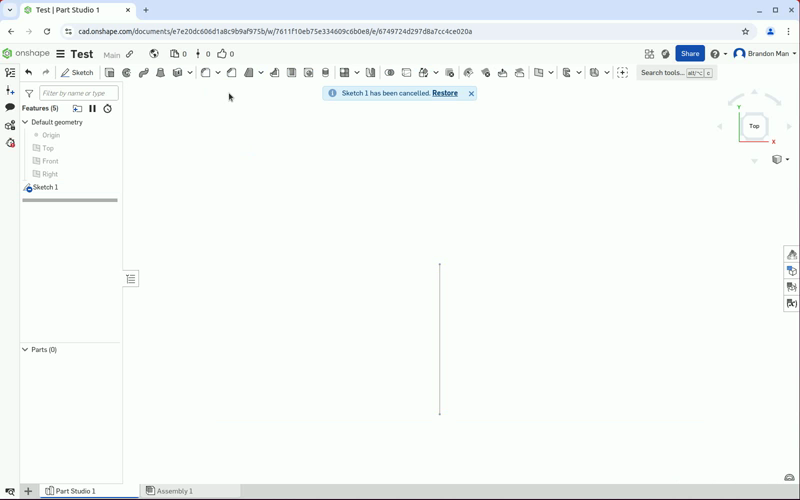
key(shift+s)
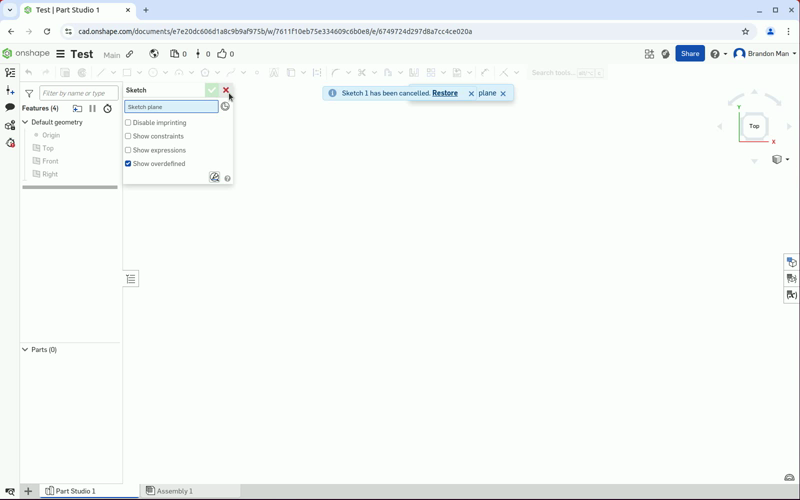
mouse_move(73, 150)
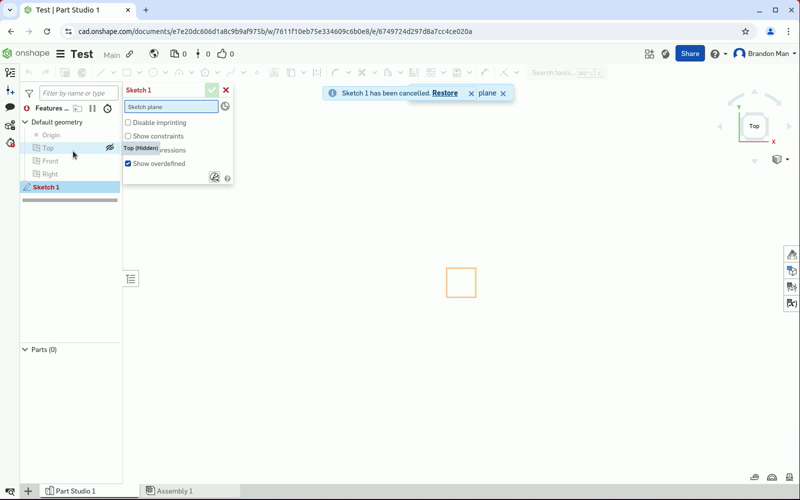
click(73, 150)
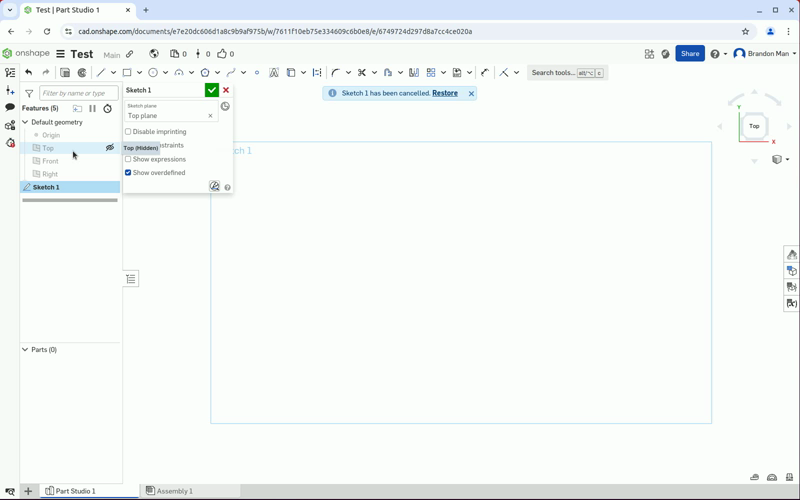
mouse_move(73, 352)
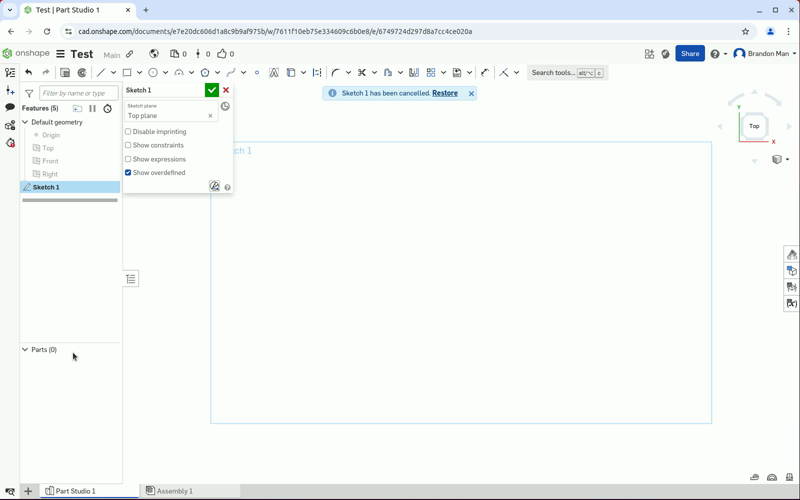
key(y)
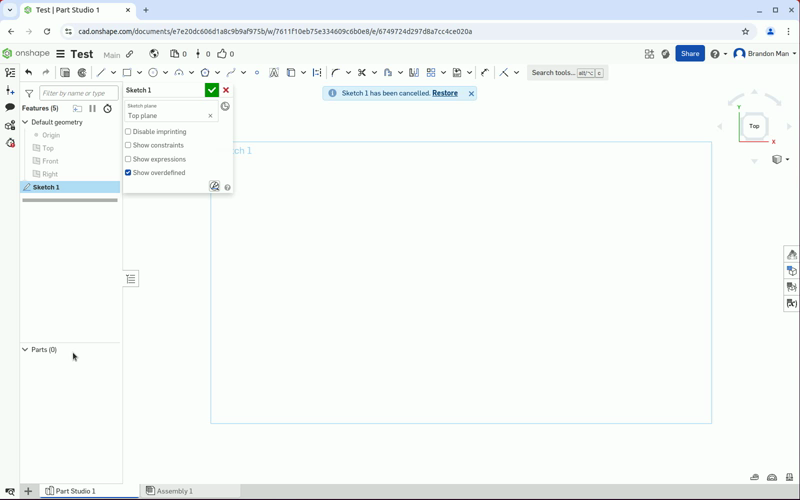
key(c)
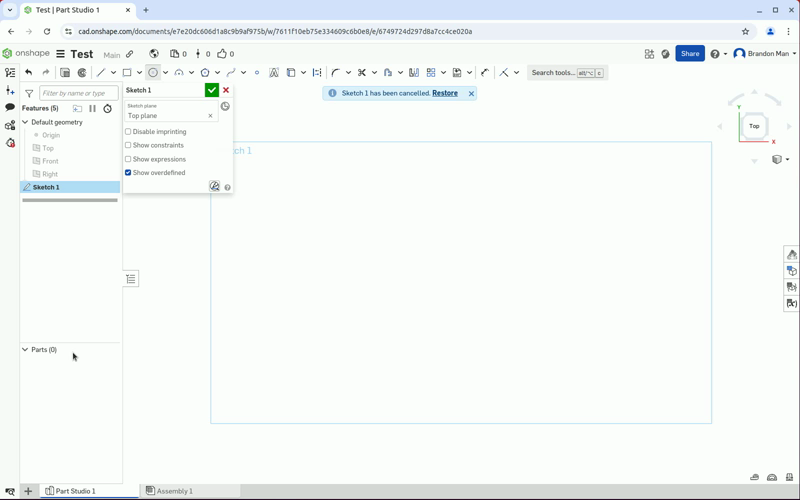
key_down(shift)
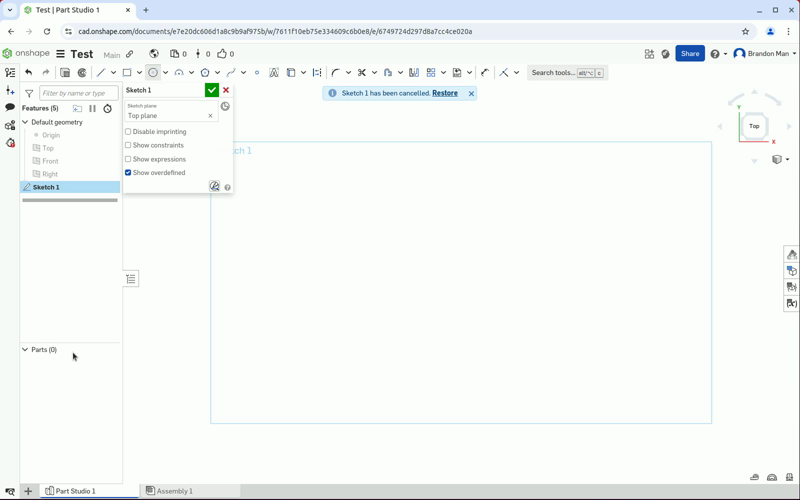
mouse_move(461, 282)
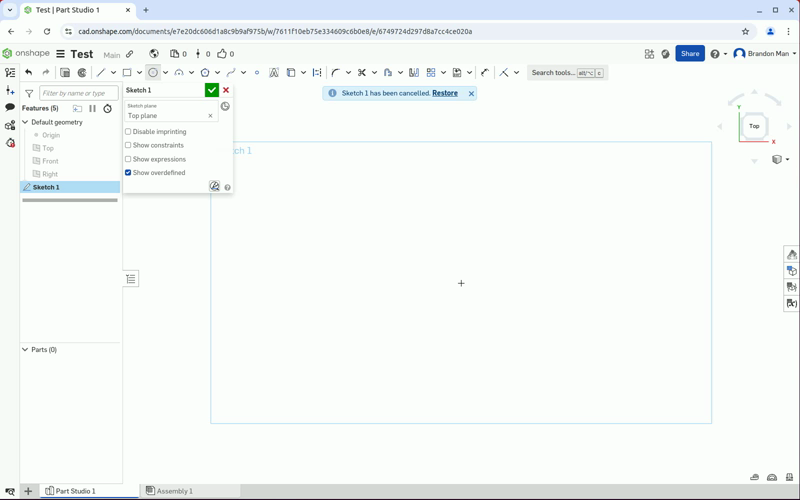
click(461, 282)
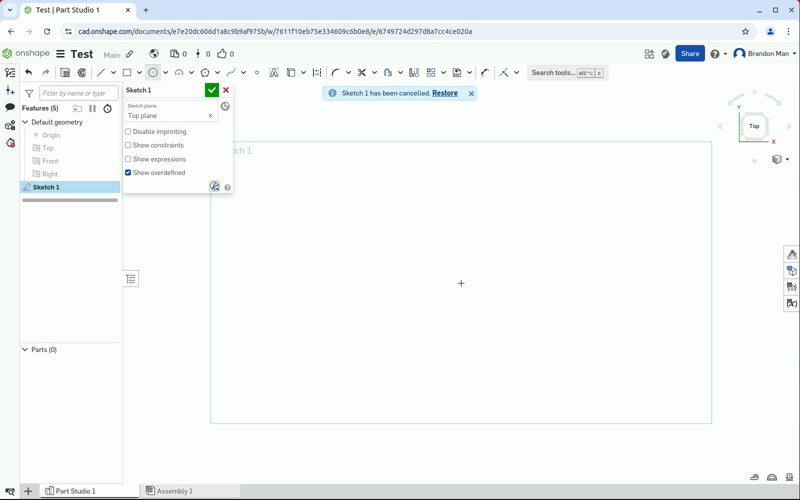
key_up(shift)
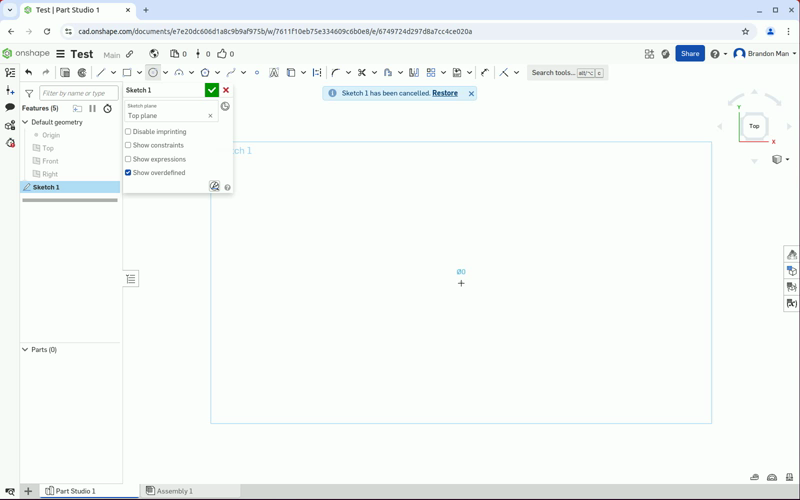
mouse_move(525, 282)
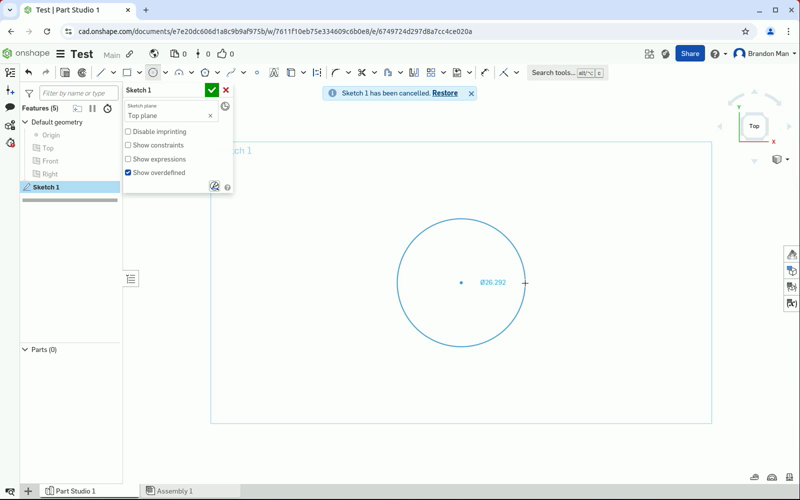
click(525, 282)
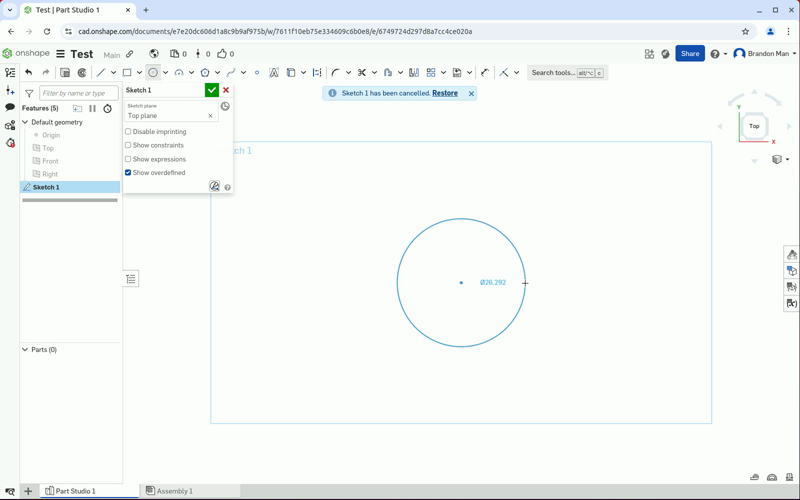
key(esc)
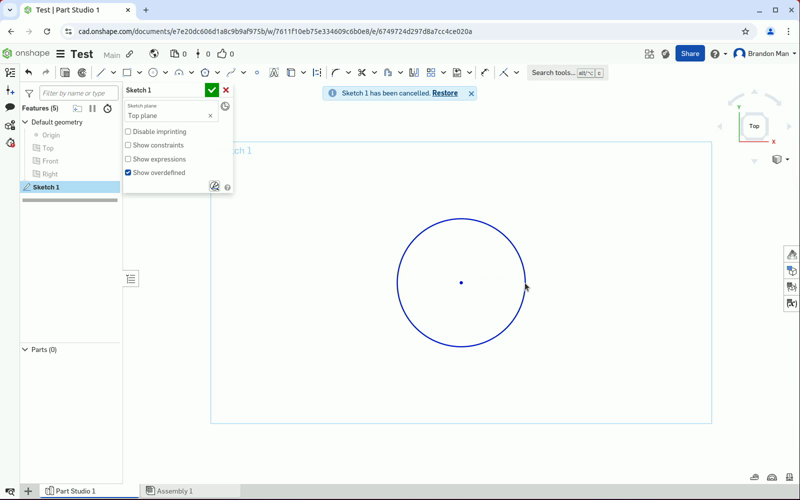
key(c)
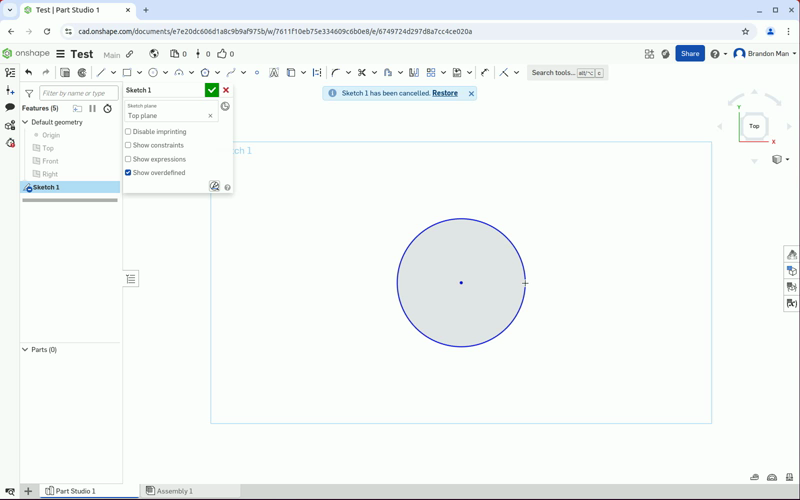
key_down(shift)
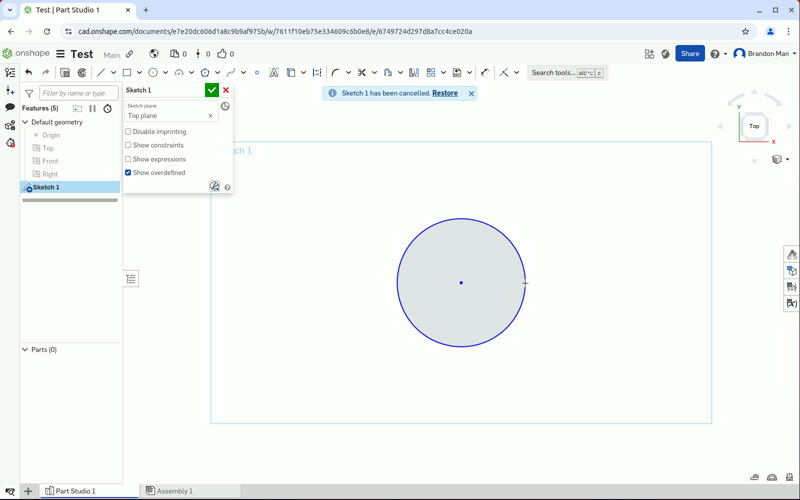
mouse_move(461, 282)
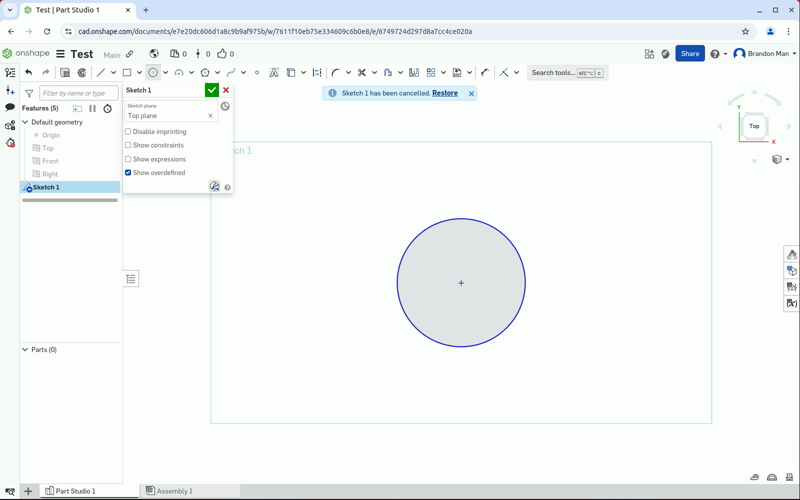
click(461, 282)
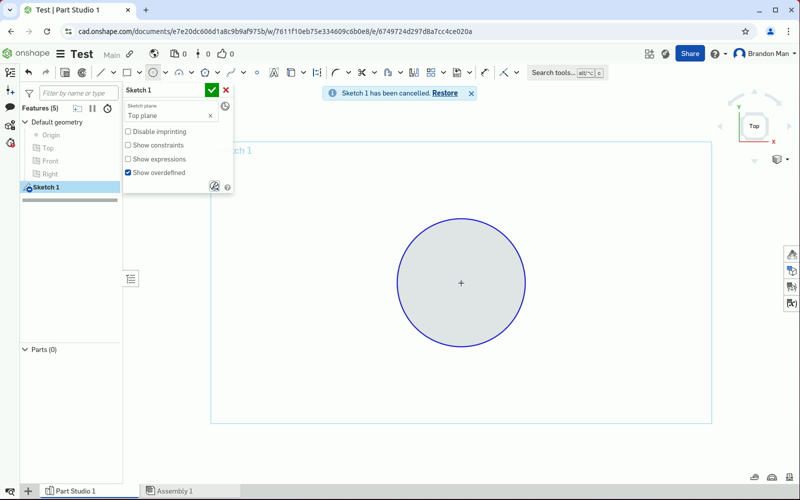
key_up(shift)
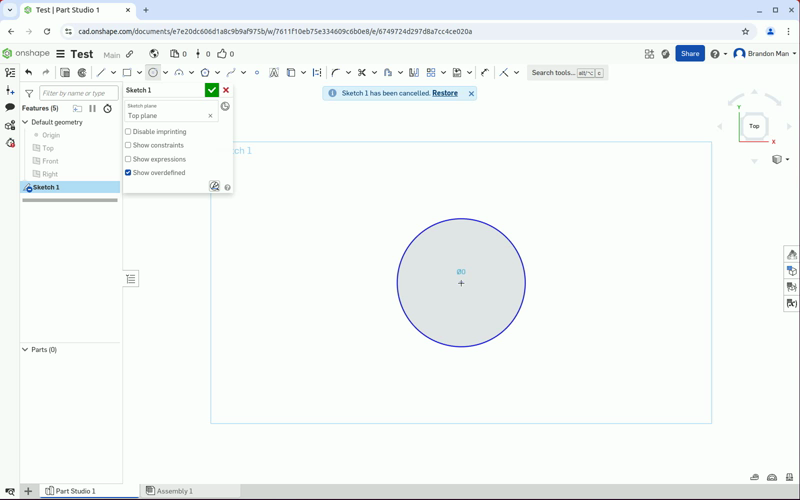
mouse_move(517, 282)
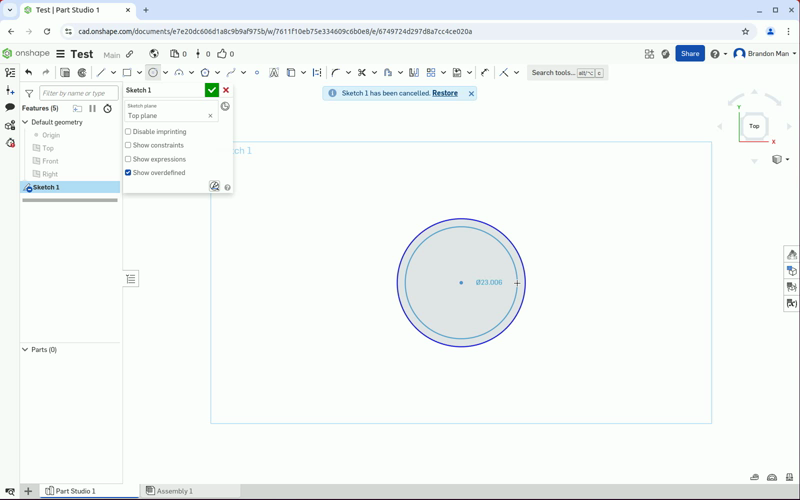
click(517, 282)
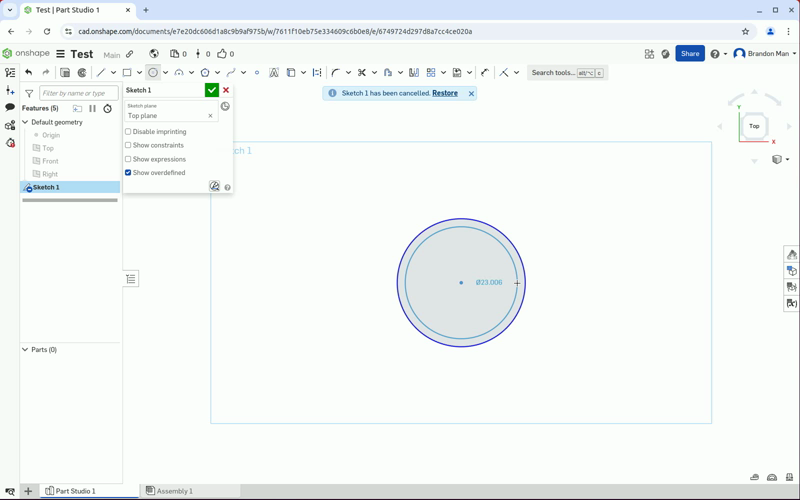
key(esc)
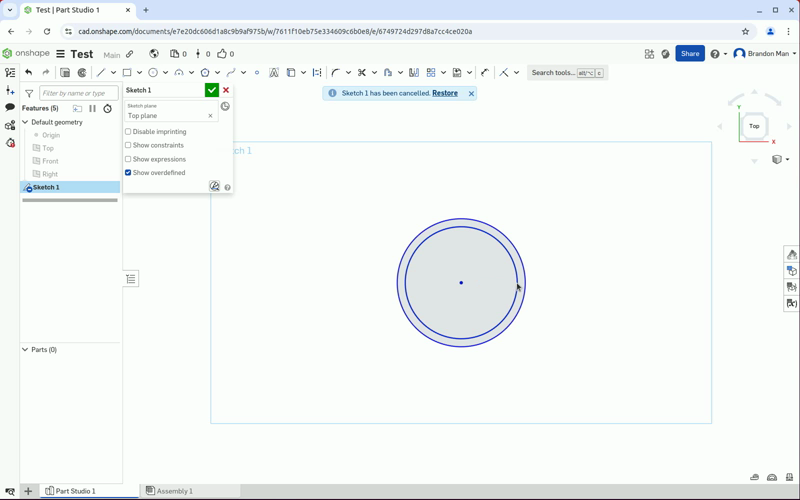
mouse_move(501, 327)
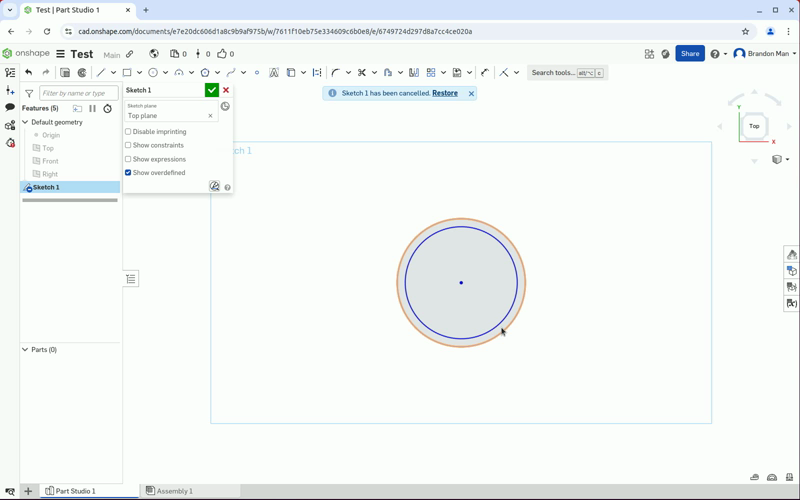
click(501, 327)
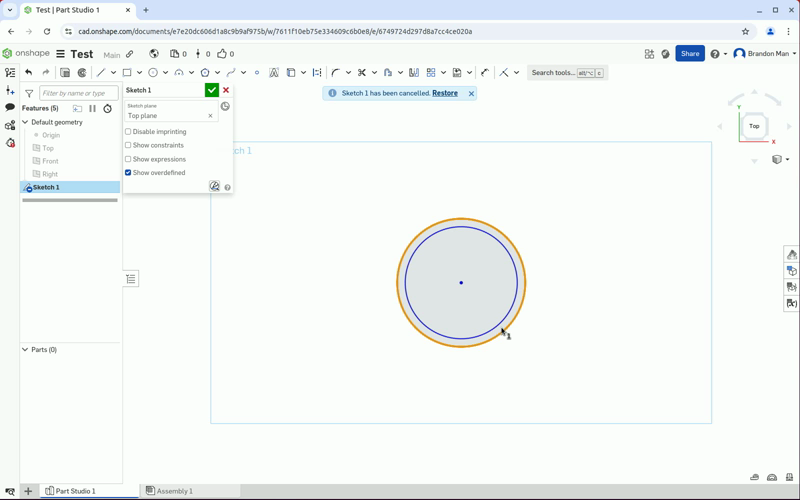
mouse_move(73, 352)
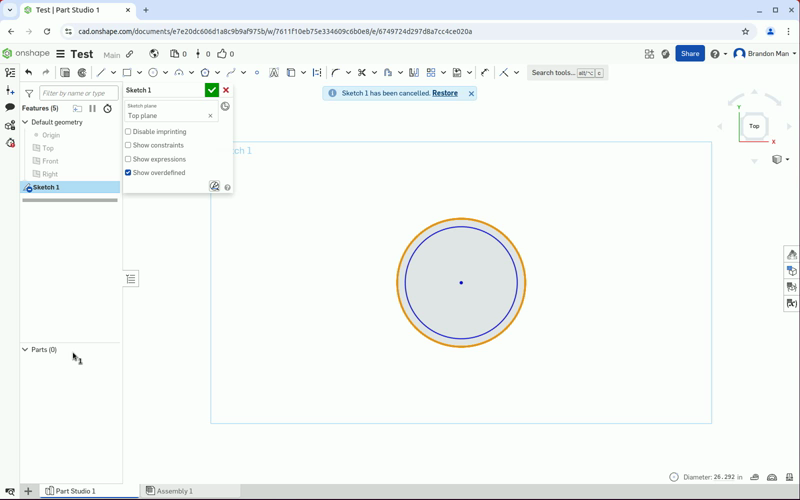
key(shift+y)
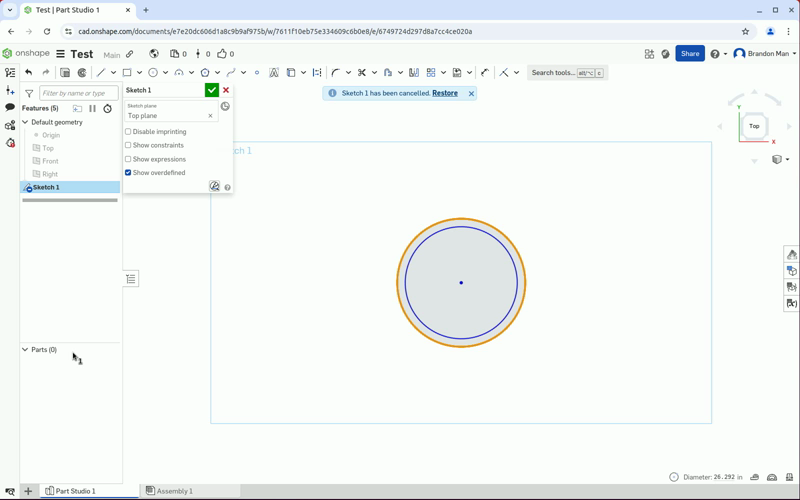
key(shift+e)
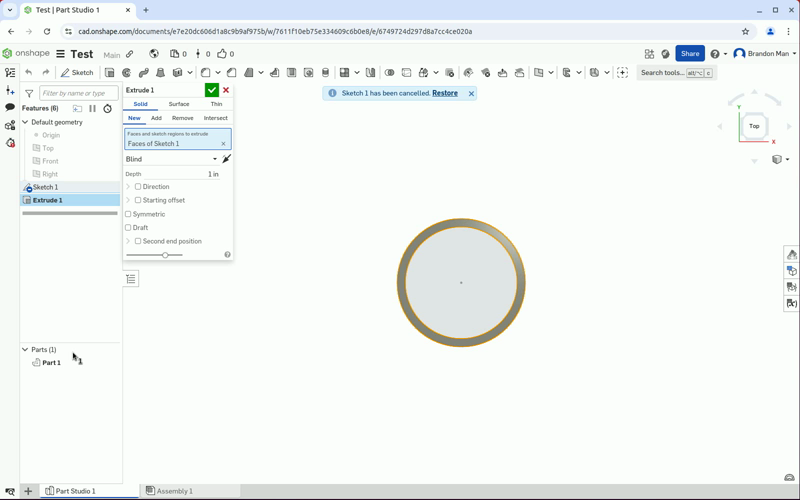
mouse_move(143, 106)
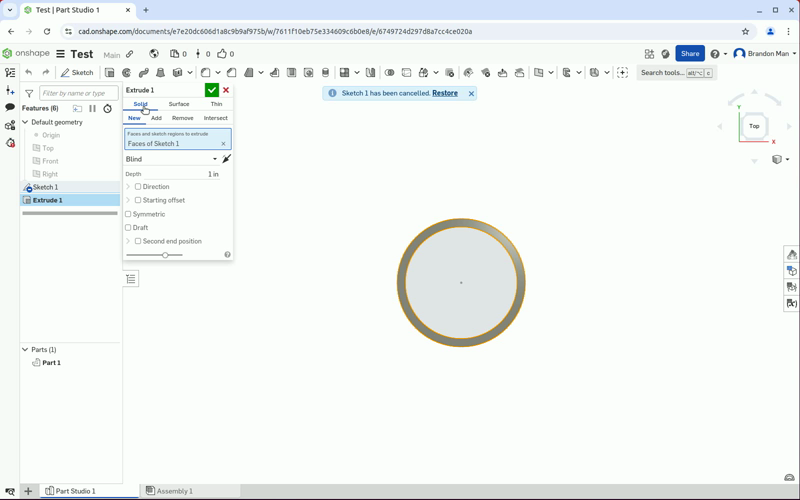
click(143, 106)
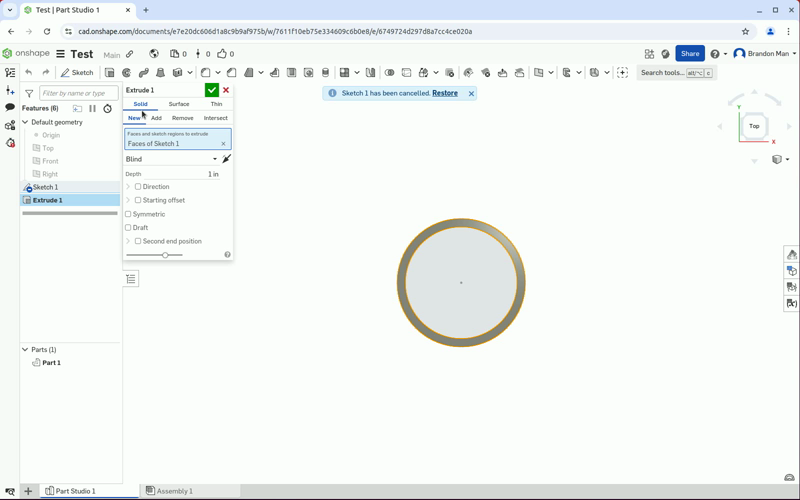
mouse_move(137, 120)
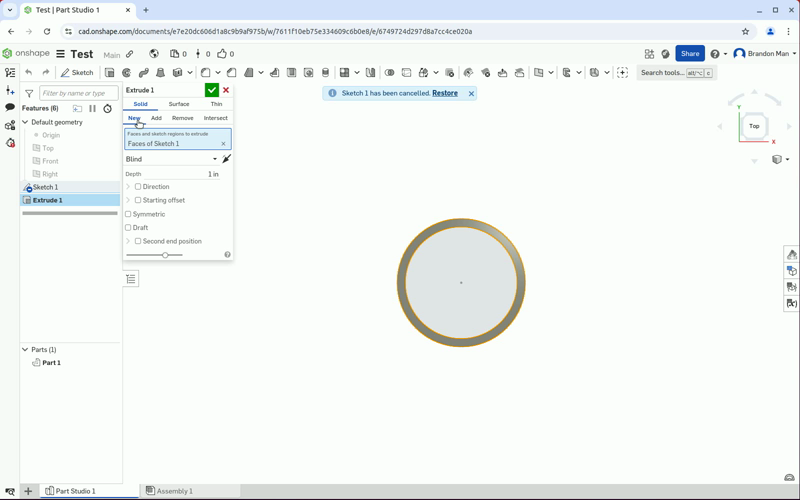
click(137, 120)
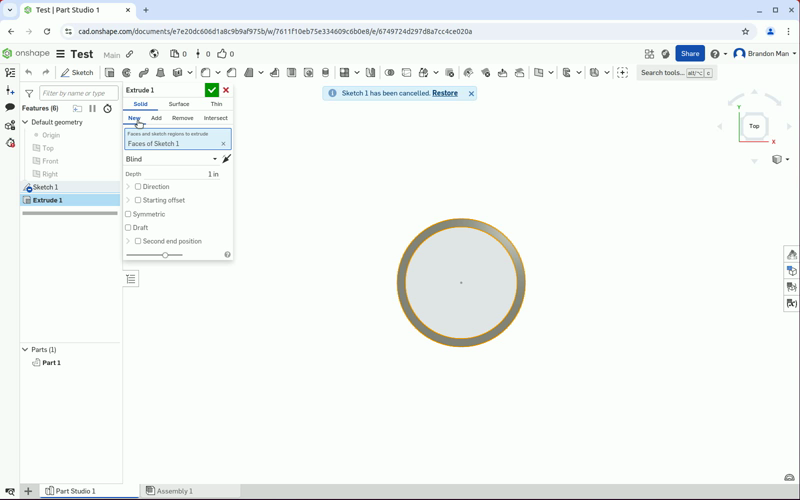
key(tab, 4)
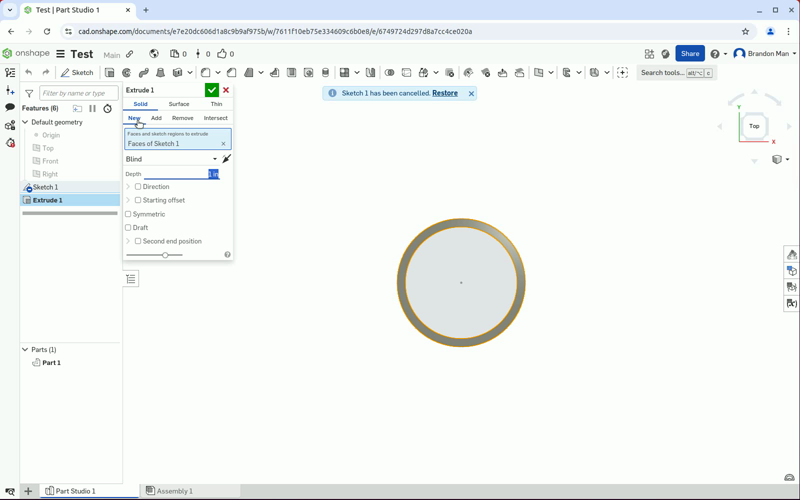
text(23.108)
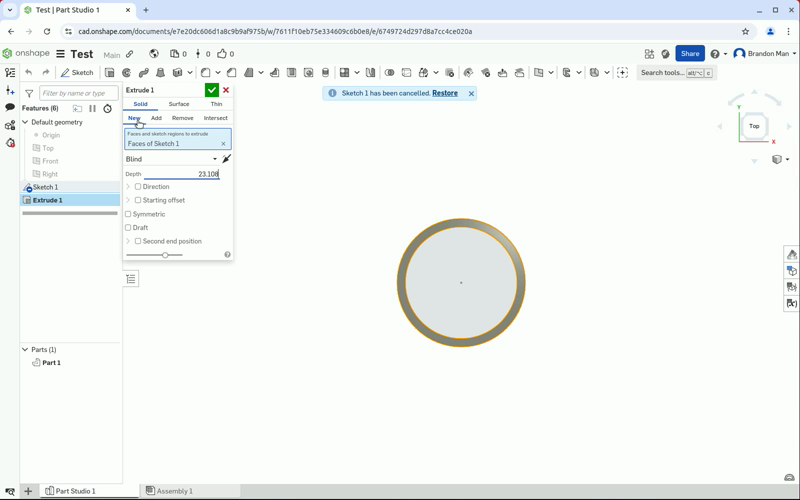
key(tab, 3)
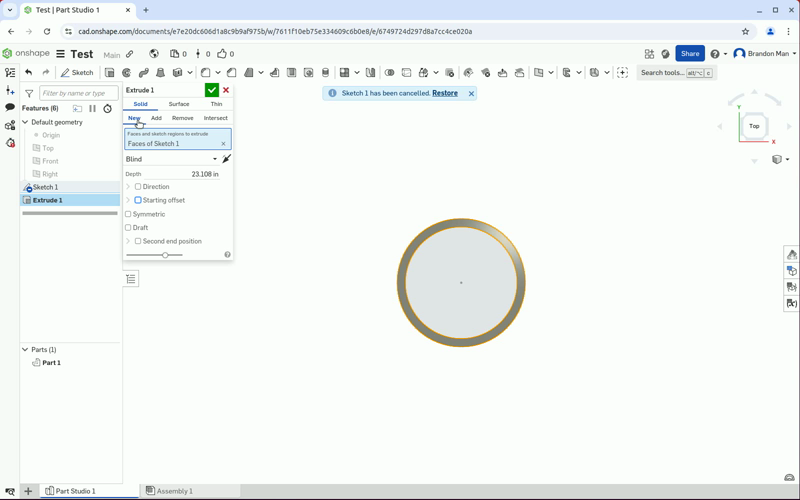
key(tab, 2)
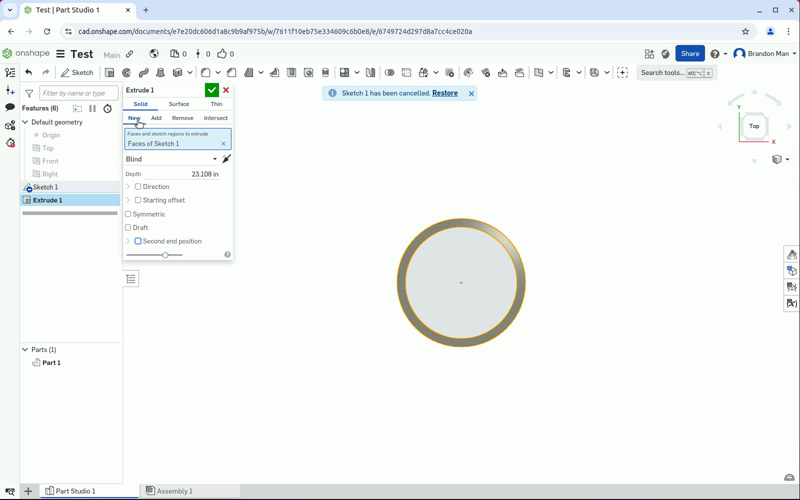
key(space)
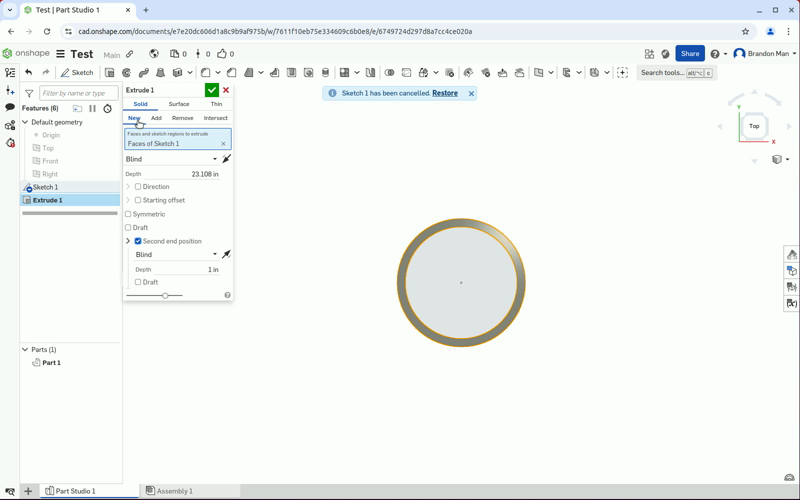
key(tab, 3)
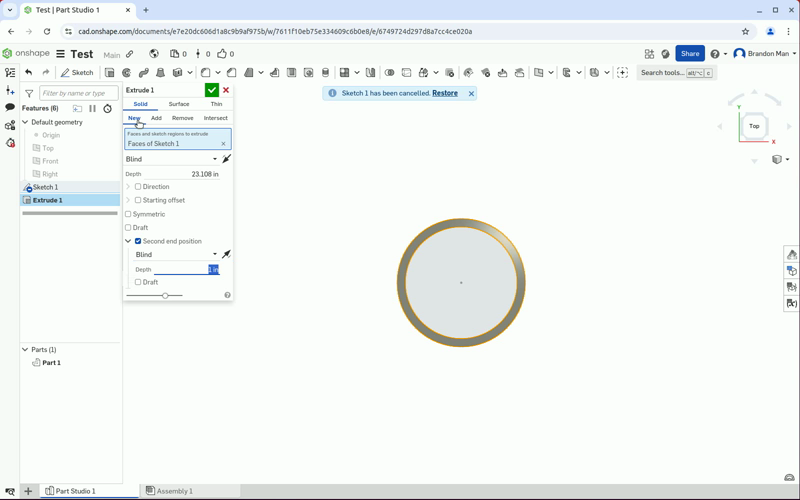
text(23.108)
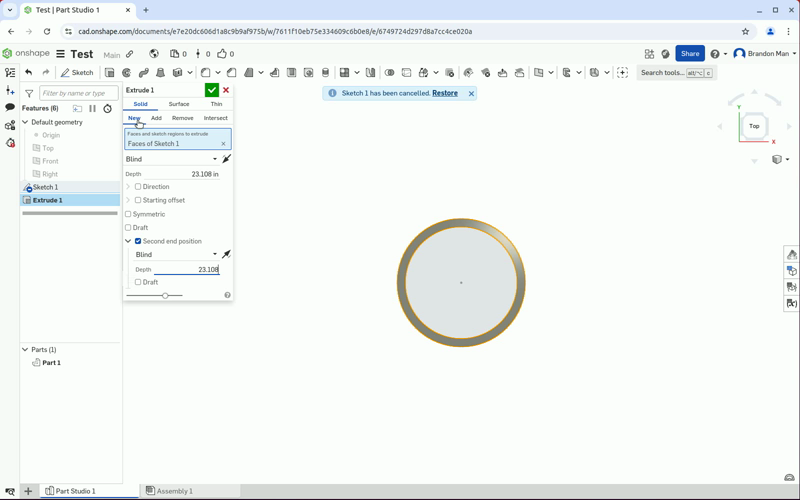
key(enter)
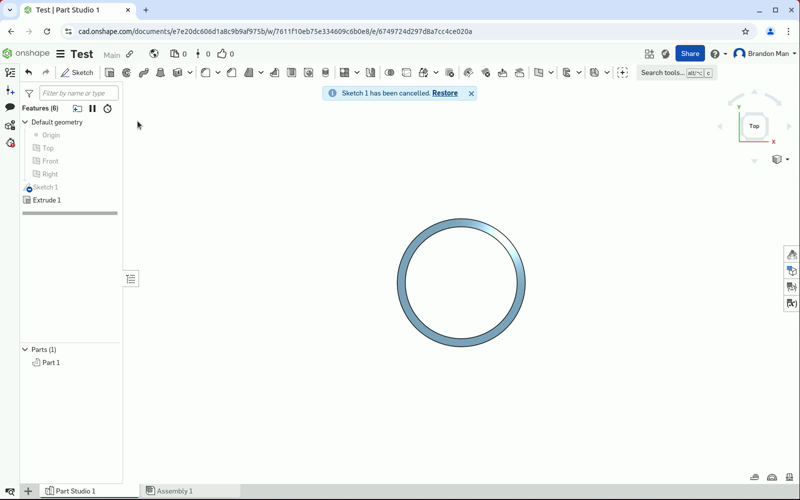
key(shift+h)
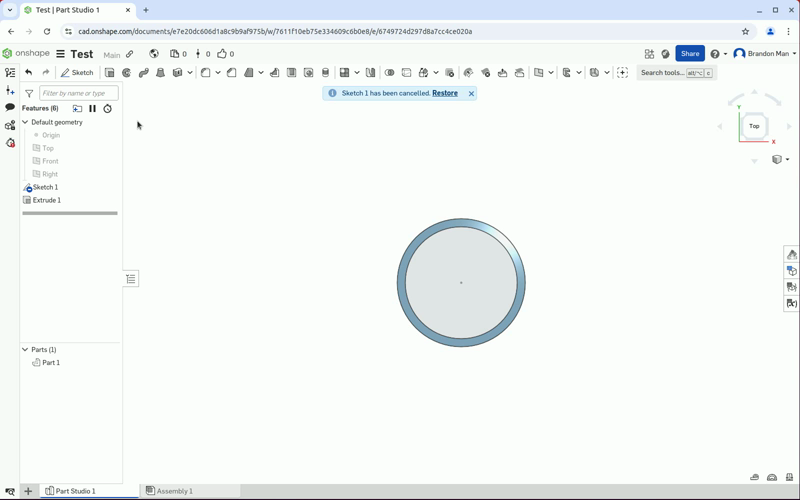
key(shift+h)
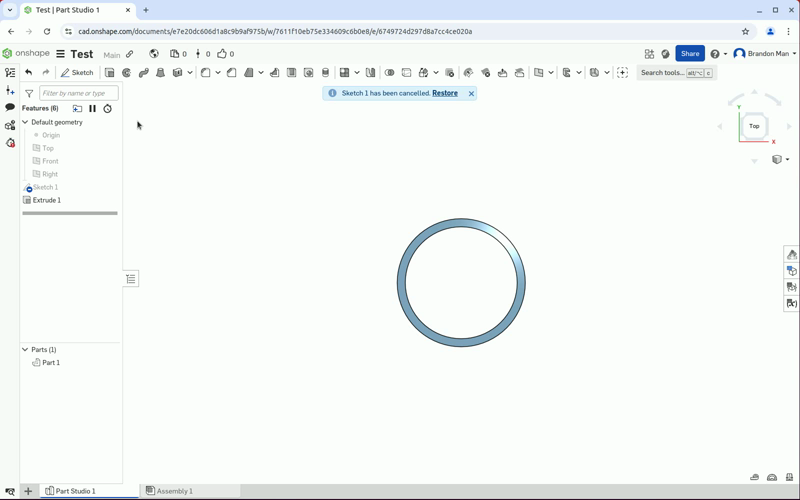
mouse_move(73, 189)
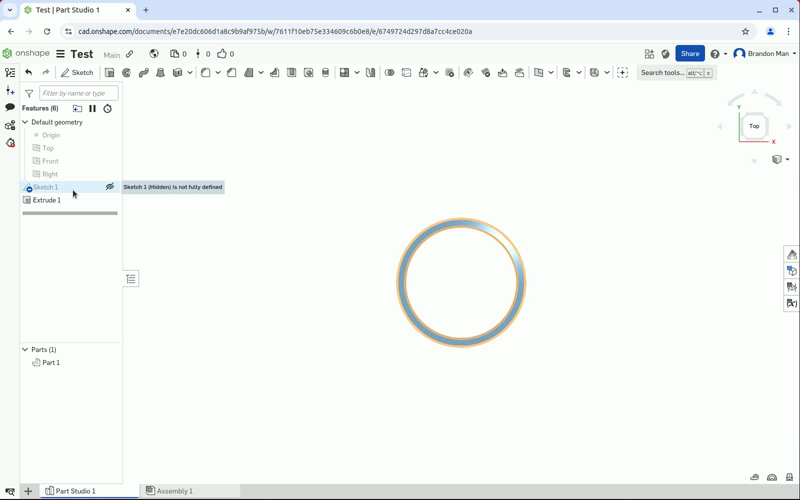
click(73, 189)
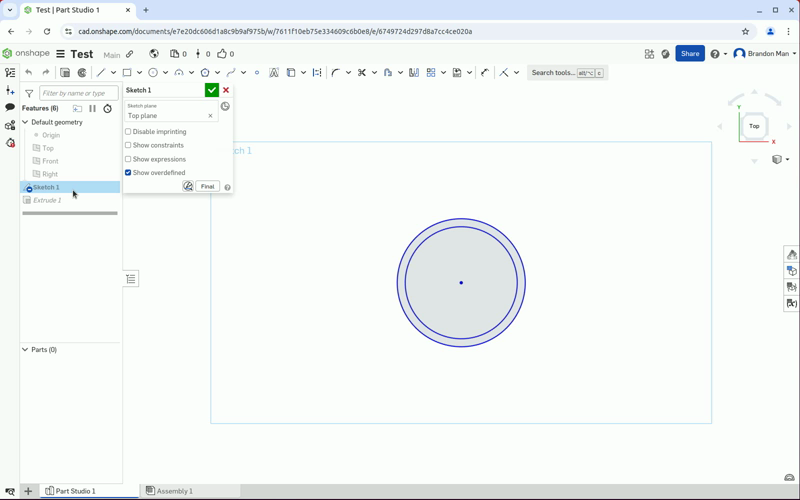
mouse_move(229, 92)
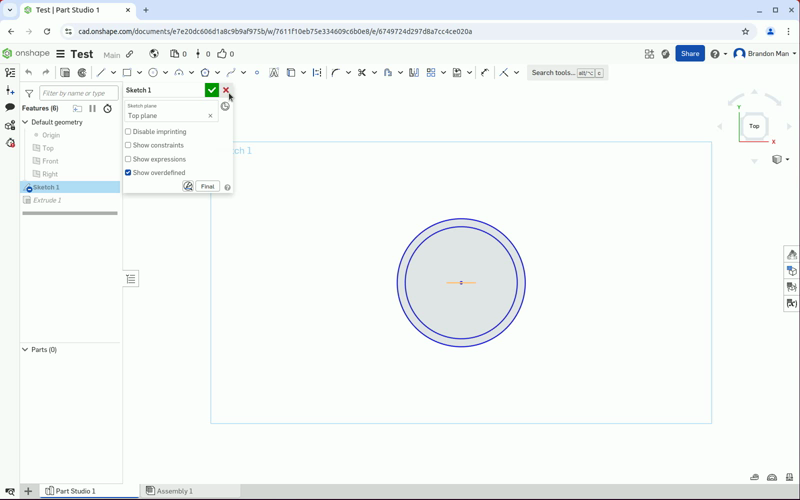
click(229, 92)
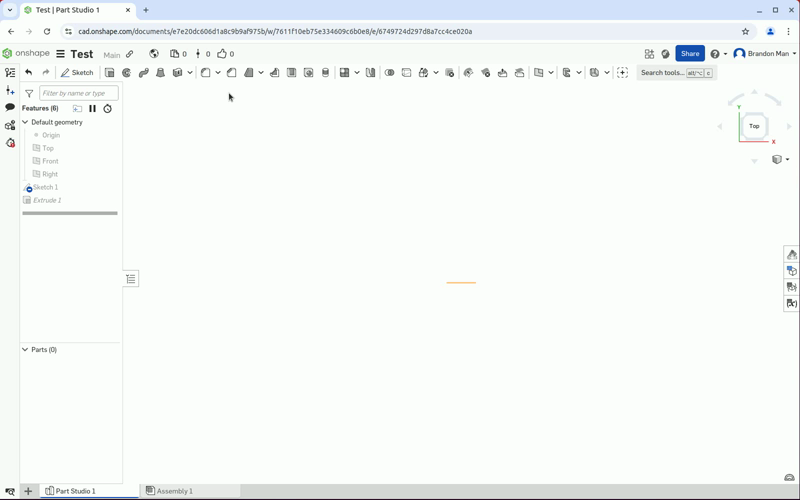
mouse_move(73, 352)
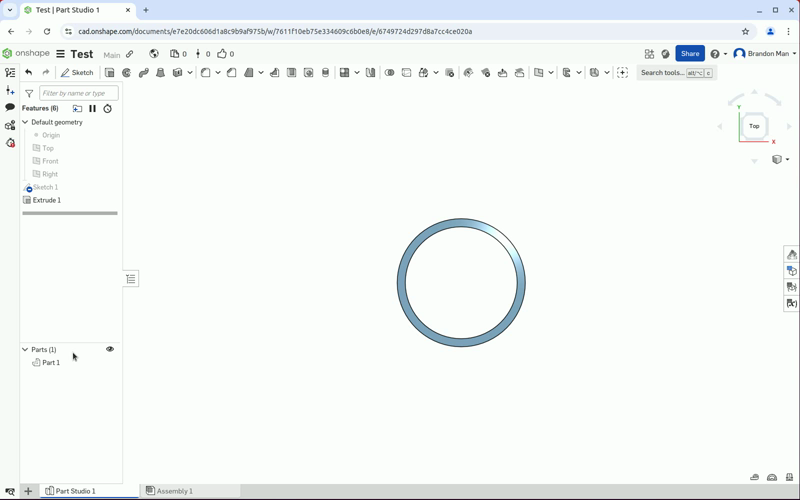
key(y)
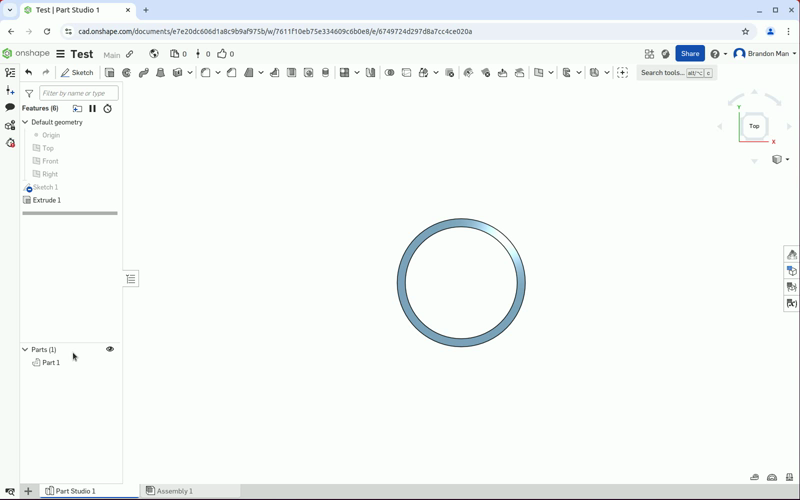
key(shift+p)
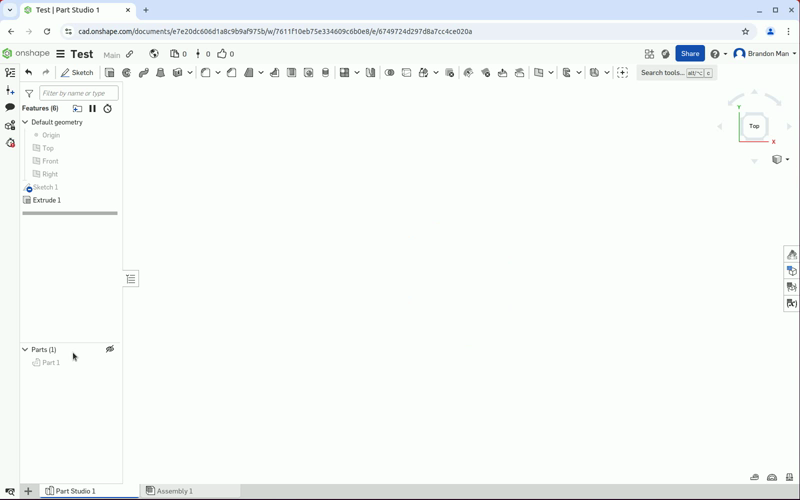
key(space)
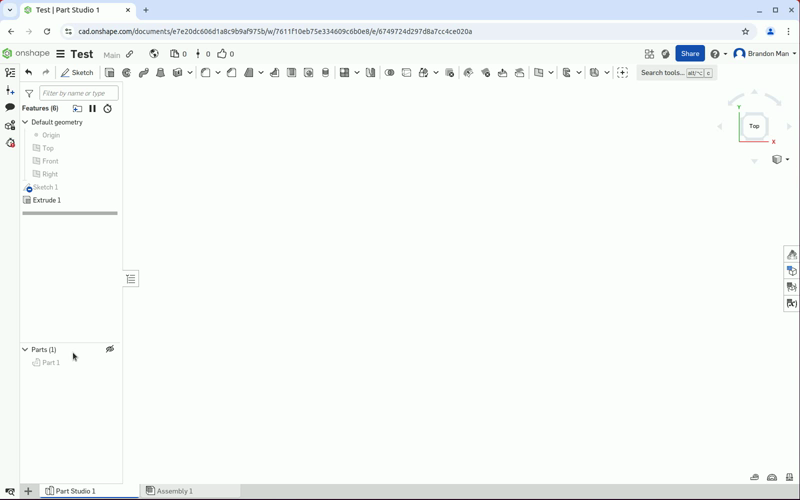
key_down(shift)
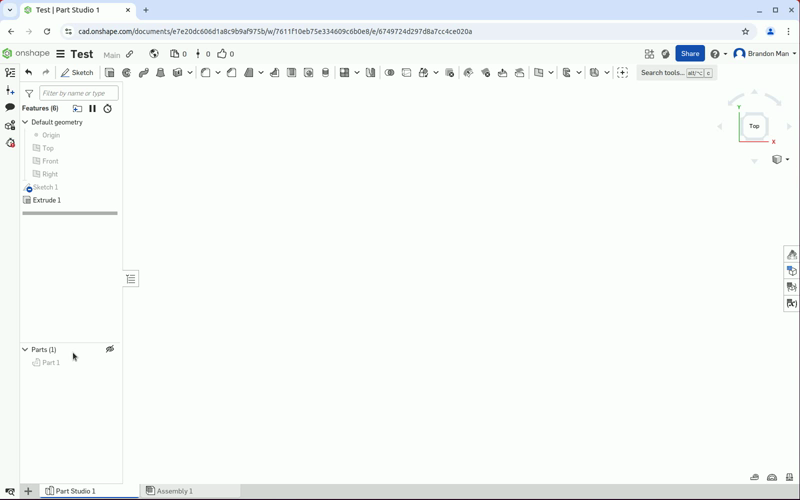
key(up)
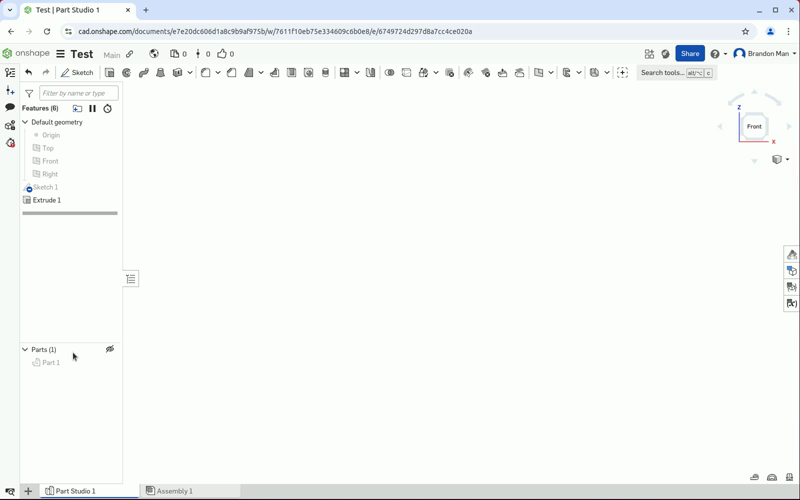
key_up(shift)
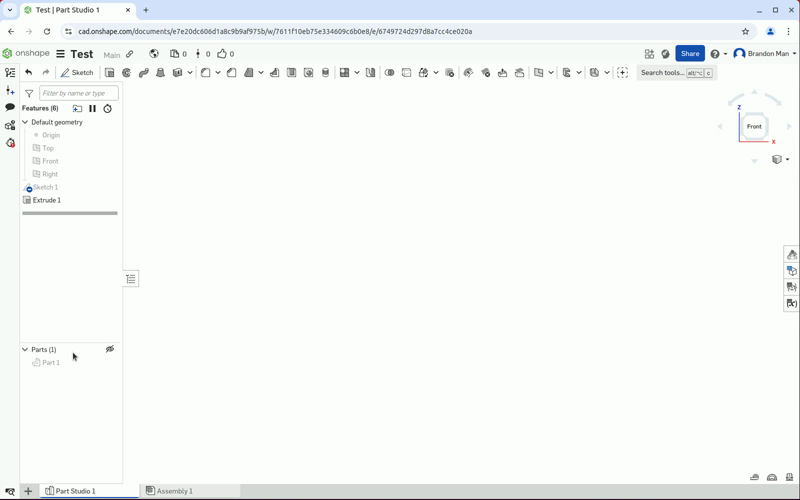
key(space)
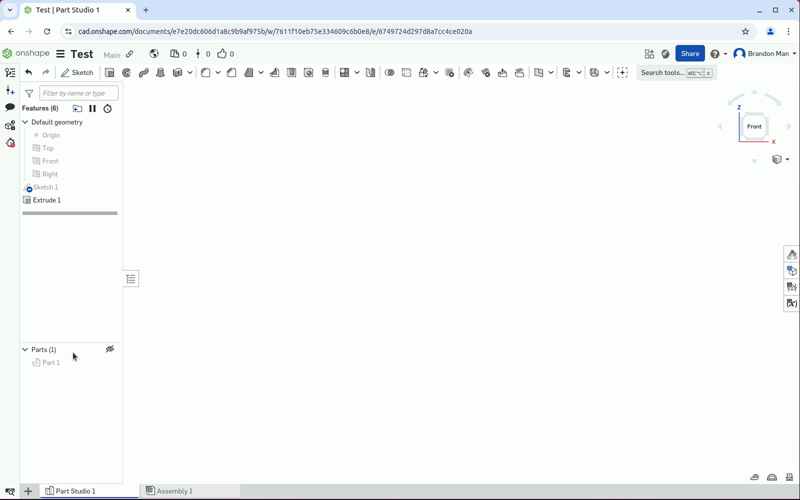
key_down(shift)
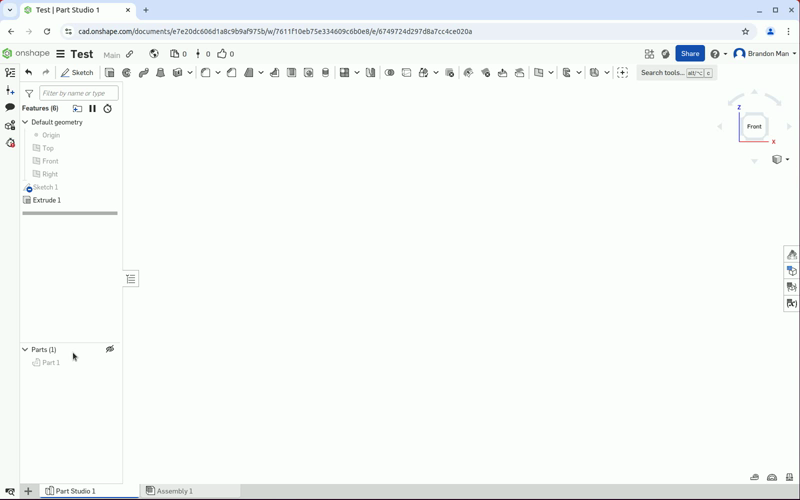
key(left)
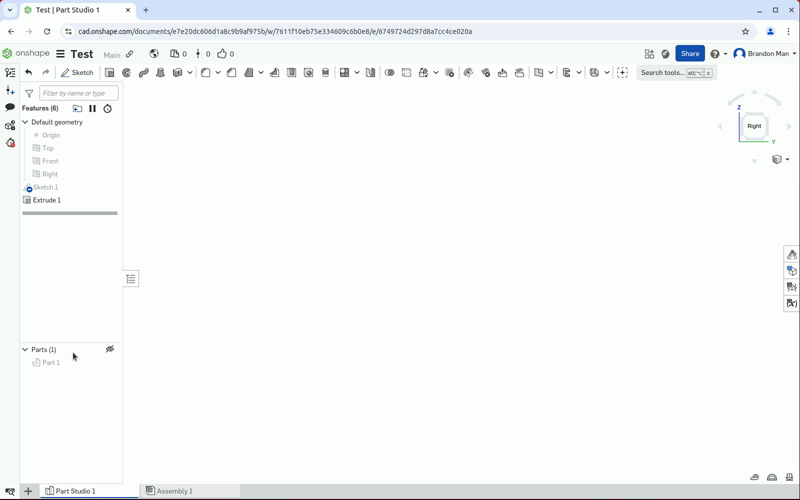
key_up(shift)
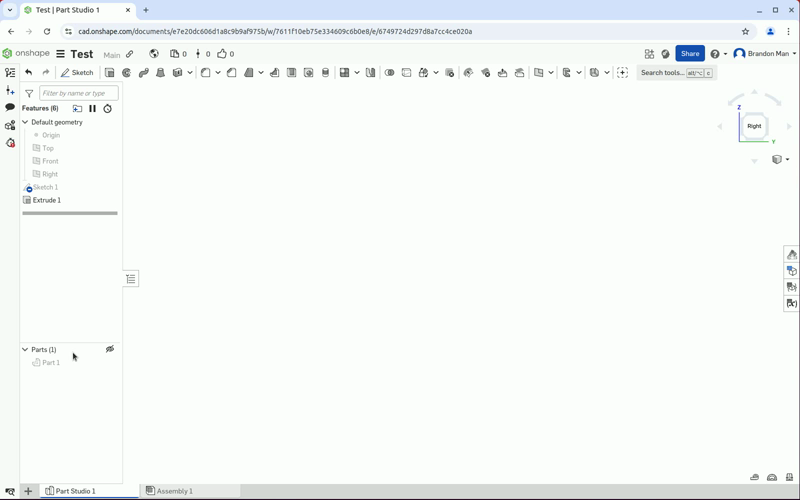
mouse_move(73, 352)
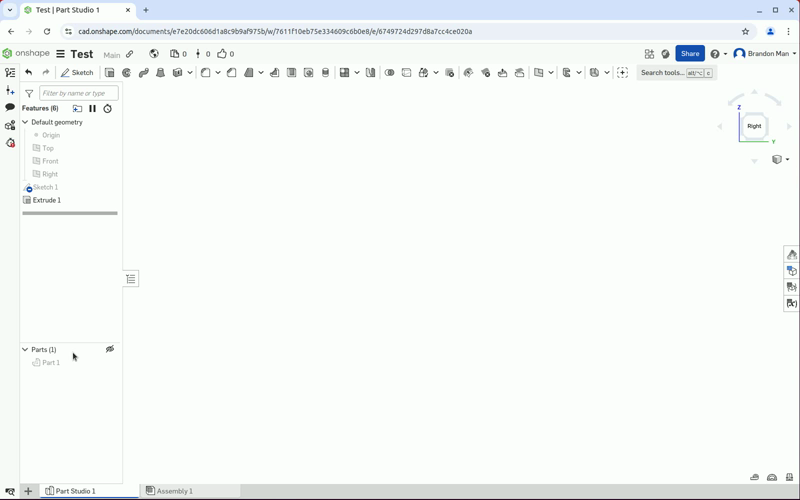
key(shift+y)
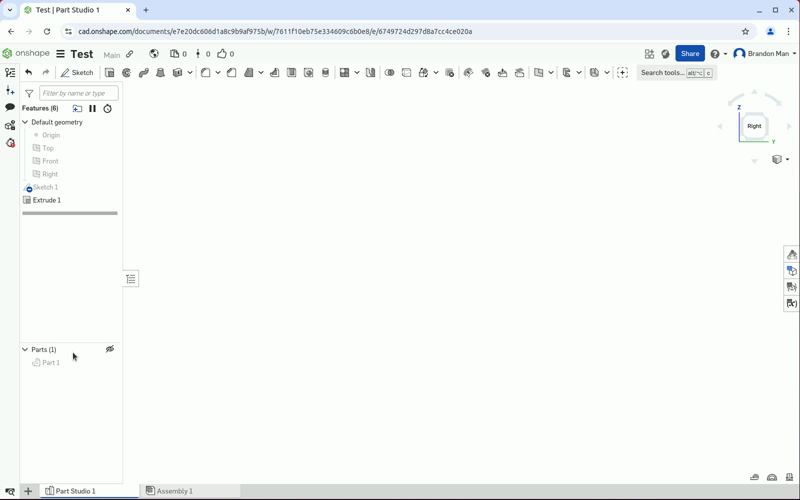
key(shift+s)
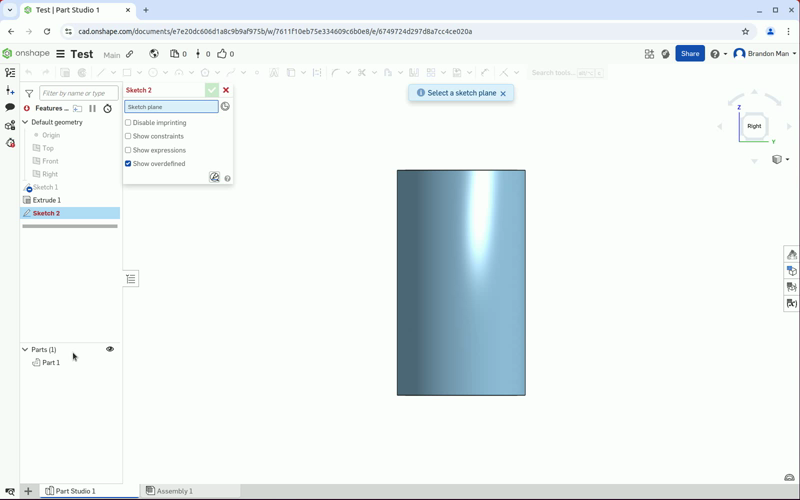
mouse_move(73, 176)
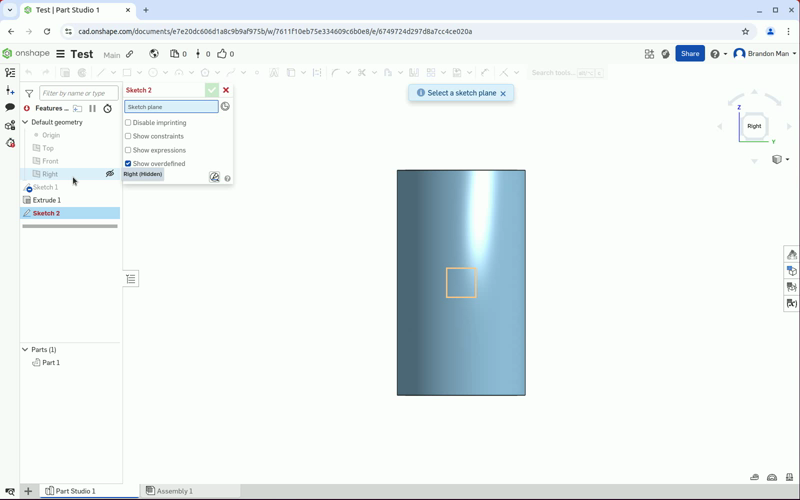
click(73, 176)
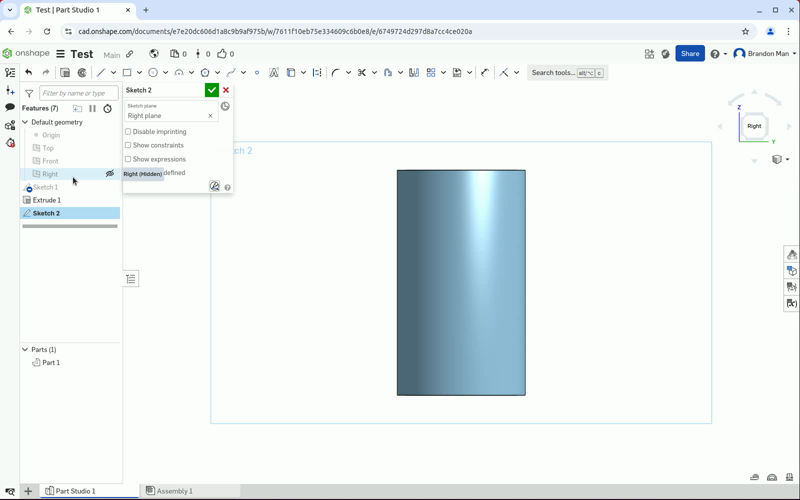
mouse_move(73, 352)
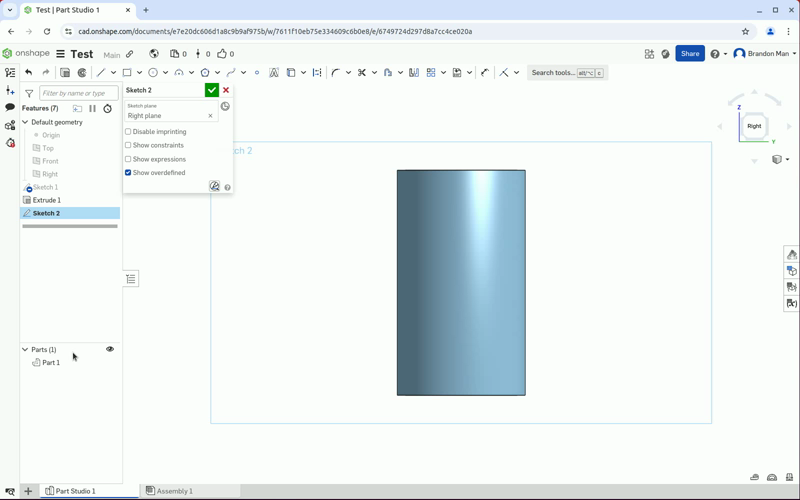
key(y)
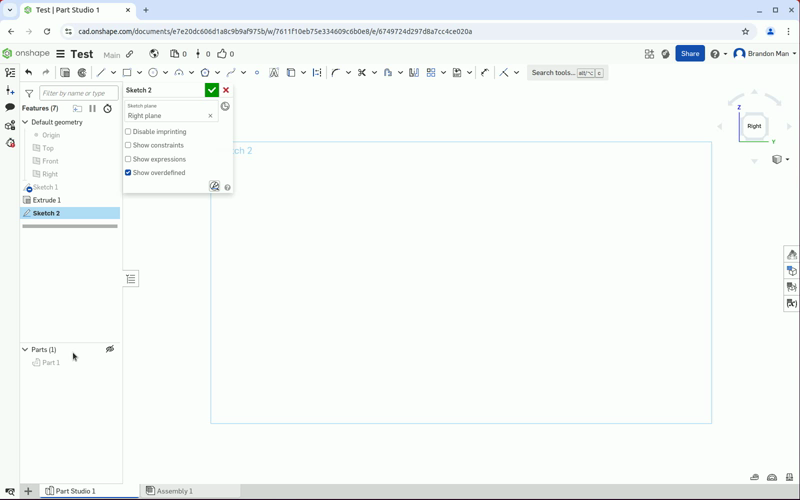
key(c)
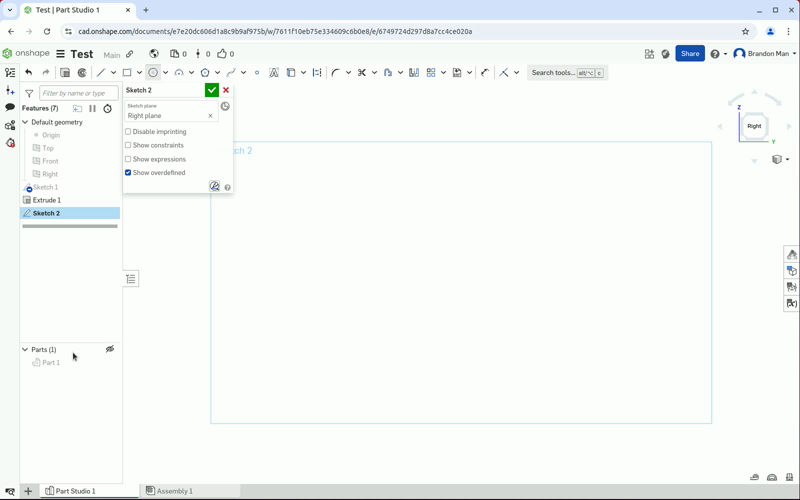
key_down(shift)
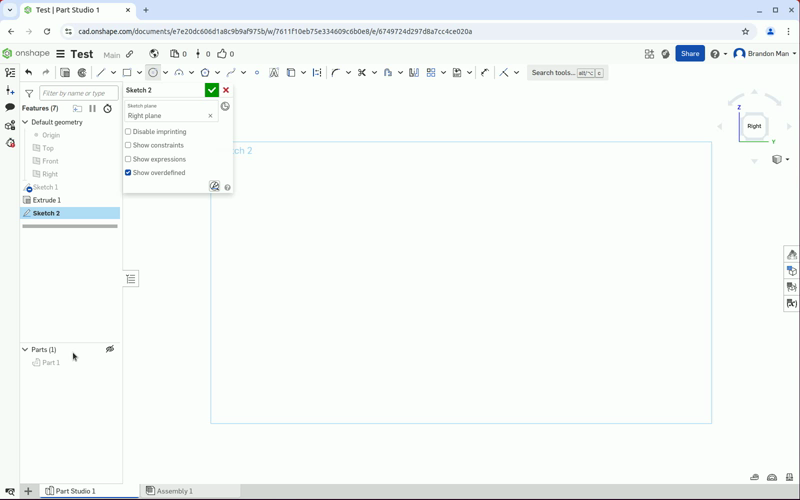
mouse_move(461, 282)
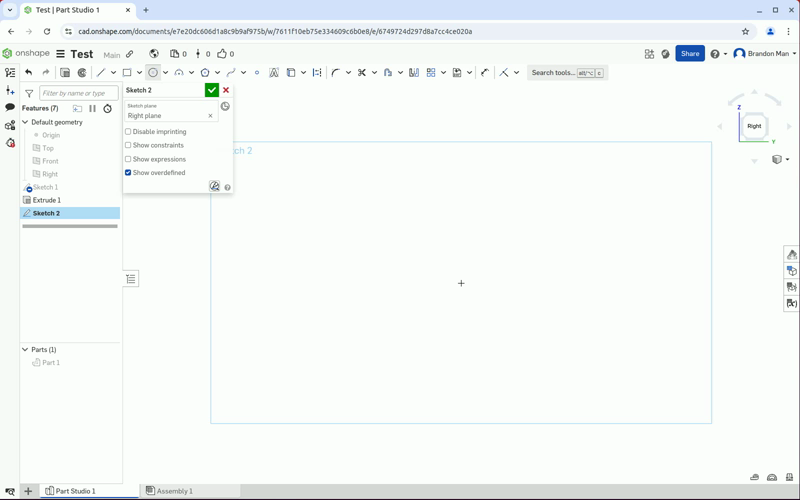
click(461, 282)
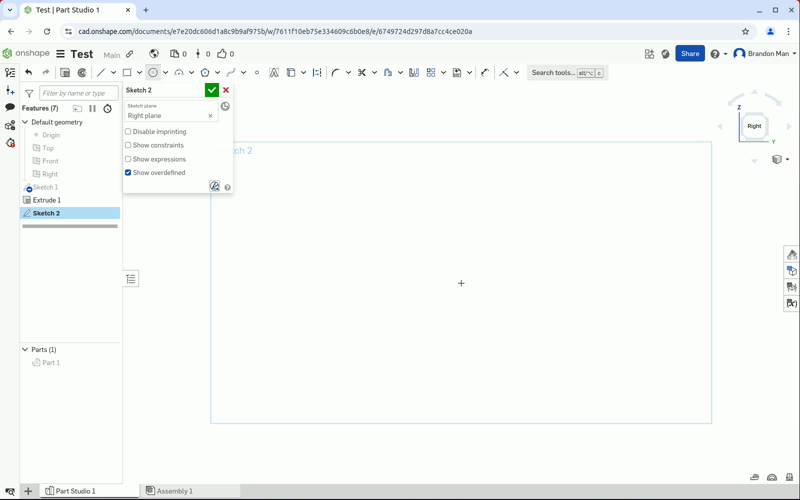
key_up(shift)
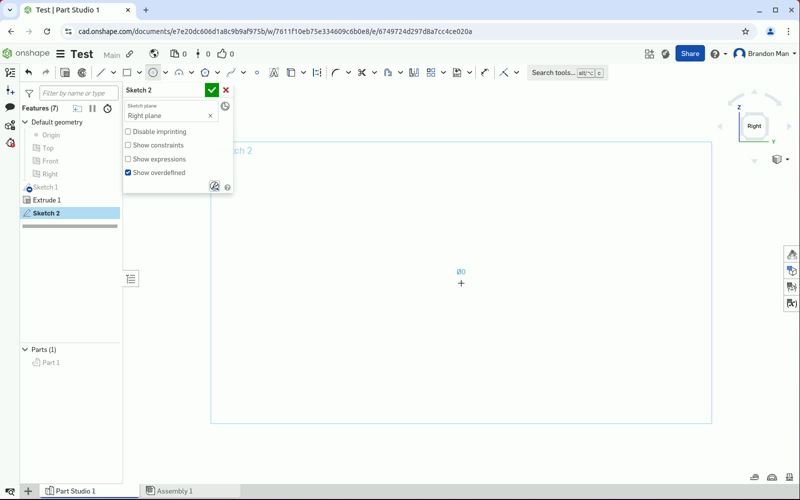
mouse_move(525, 282)
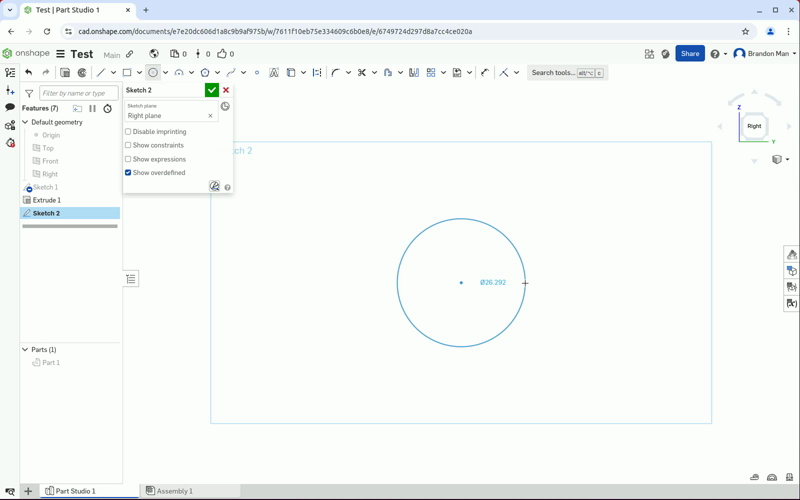
click(525, 282)
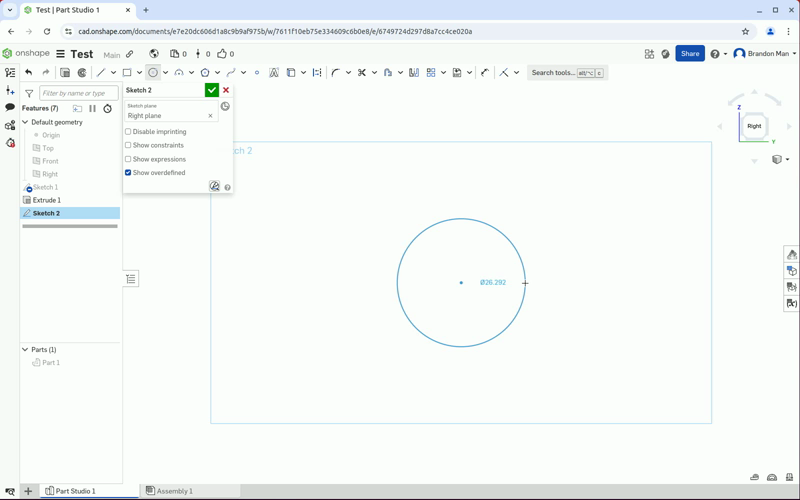
key(esc)
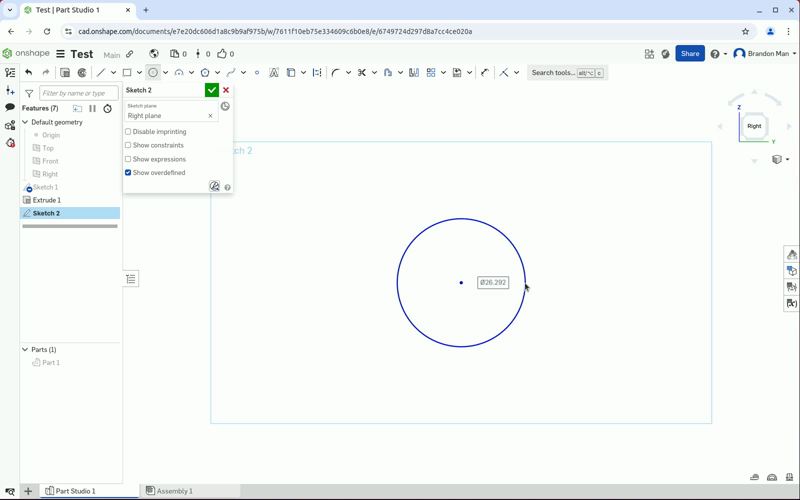
key(c)
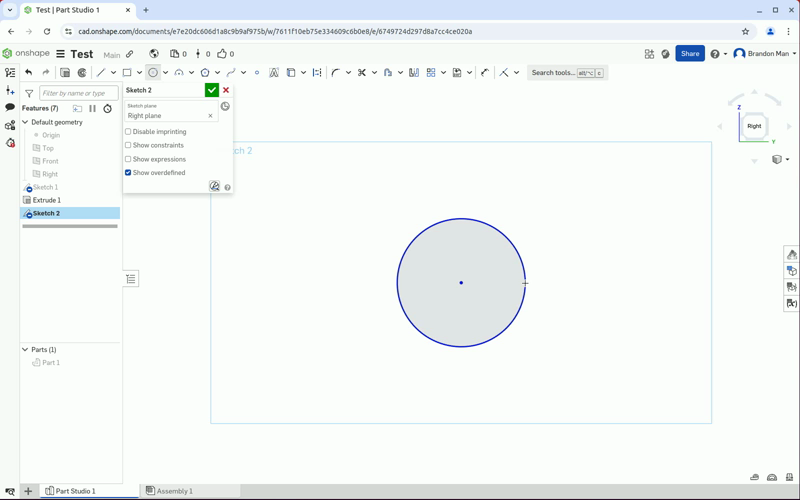
key_down(shift)
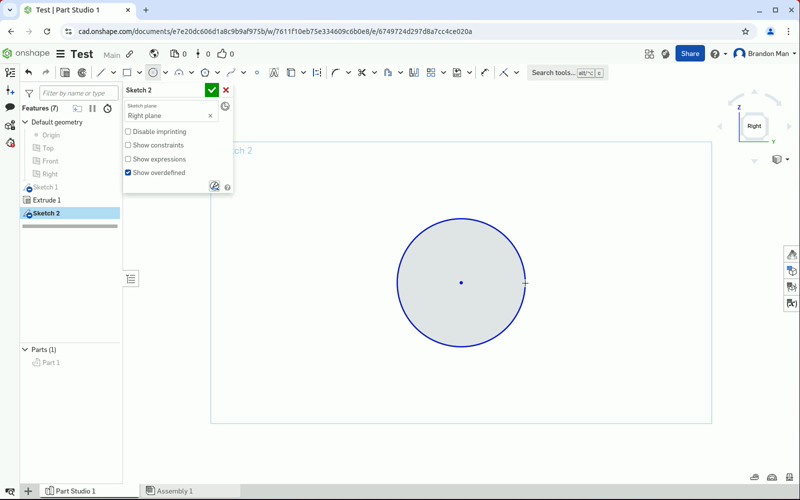
mouse_move(461, 282)
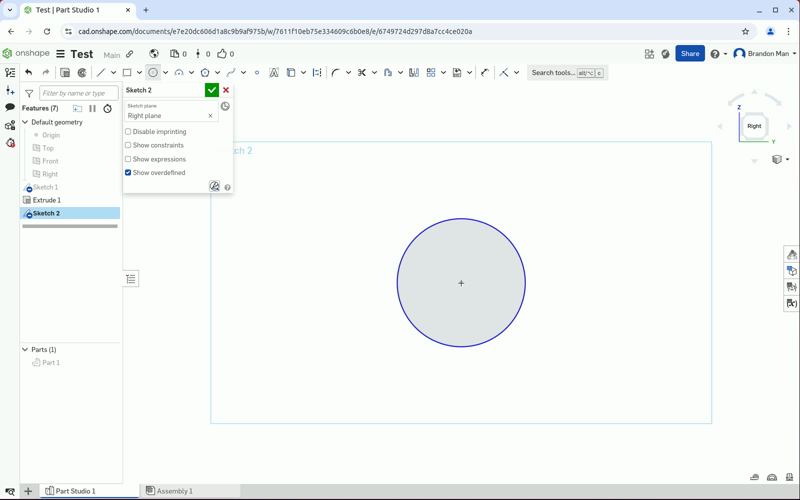
click(461, 282)
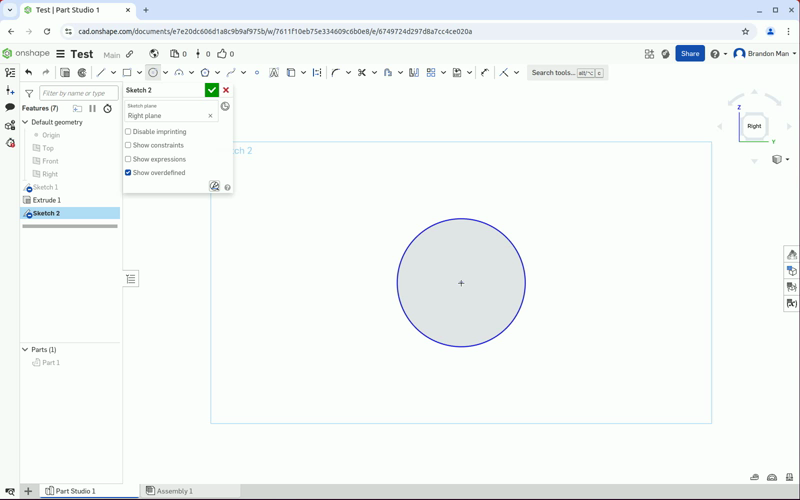
key_up(shift)
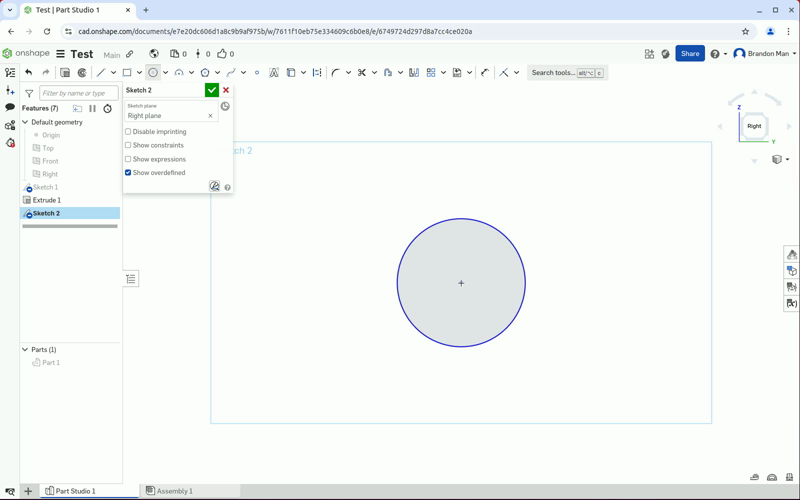
mouse_move(517, 282)
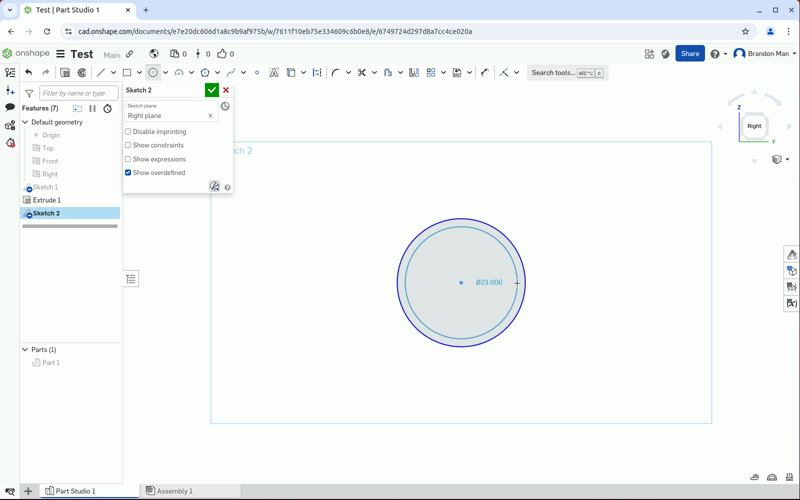
click(517, 282)
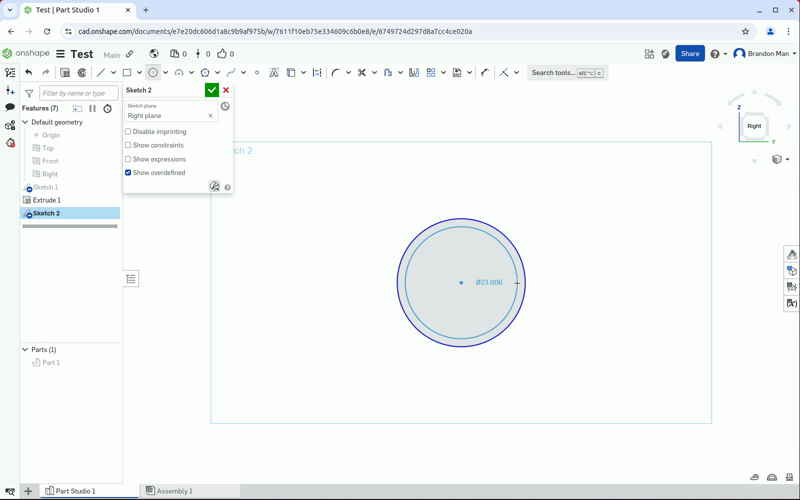
key(esc)
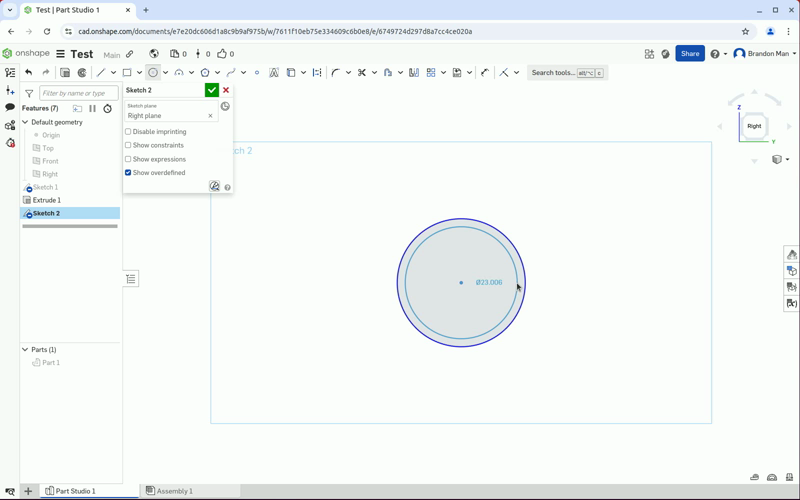
mouse_move(513, 255)
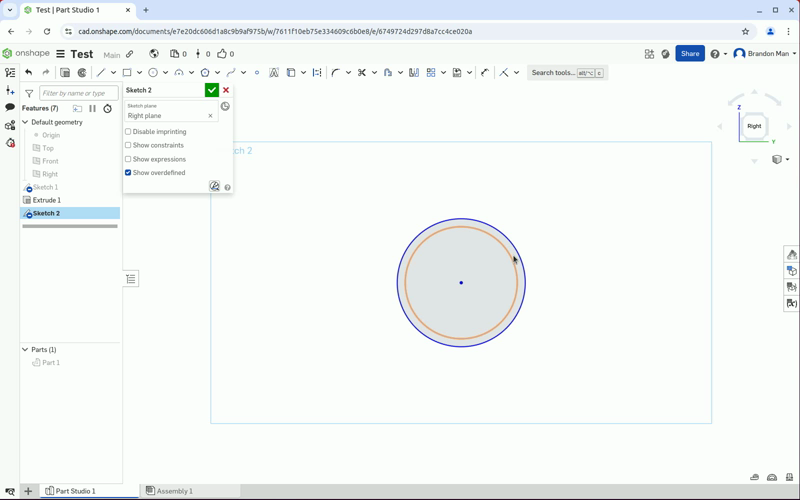
click(513, 255)
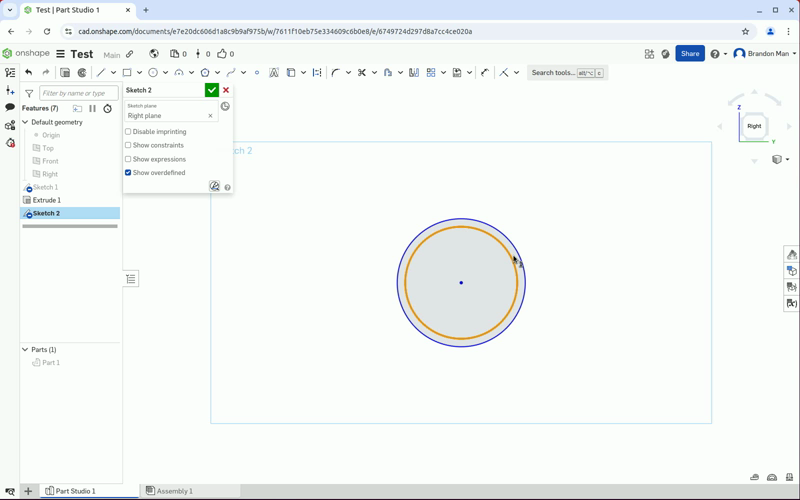
mouse_move(73, 352)
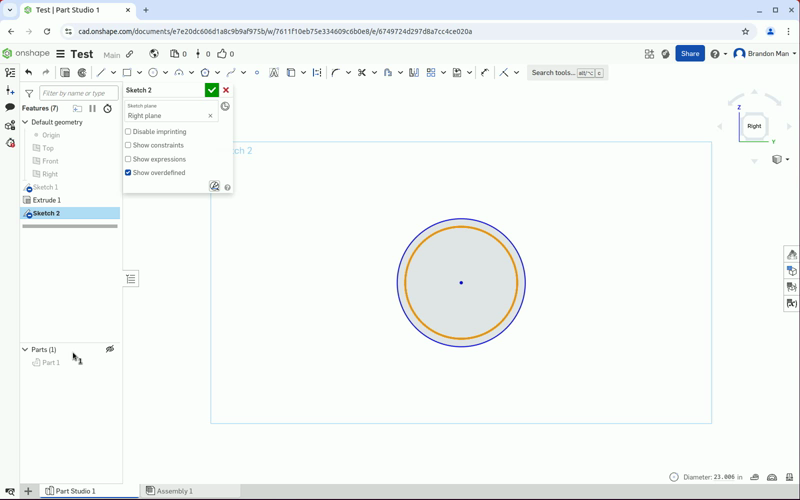
key(shift+y)
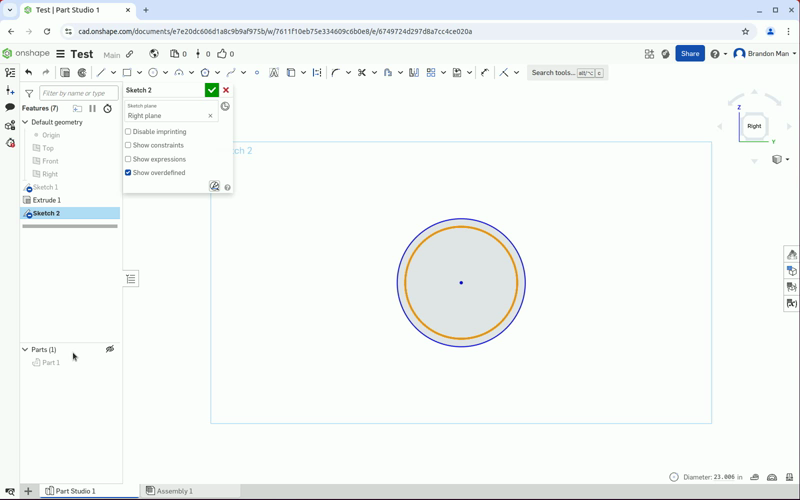
key(shift+e)
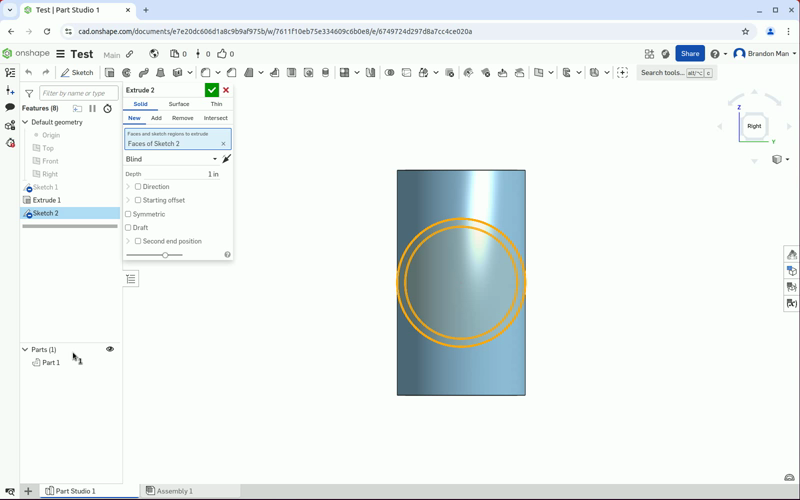
mouse_move(143, 106)
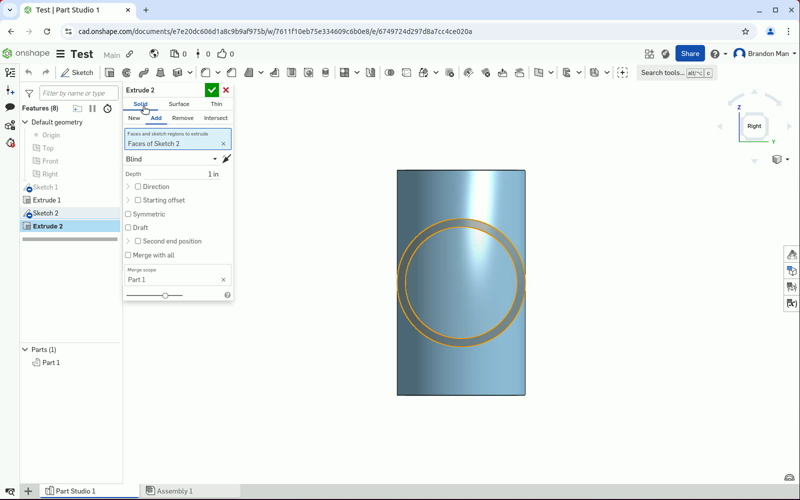
click(143, 106)
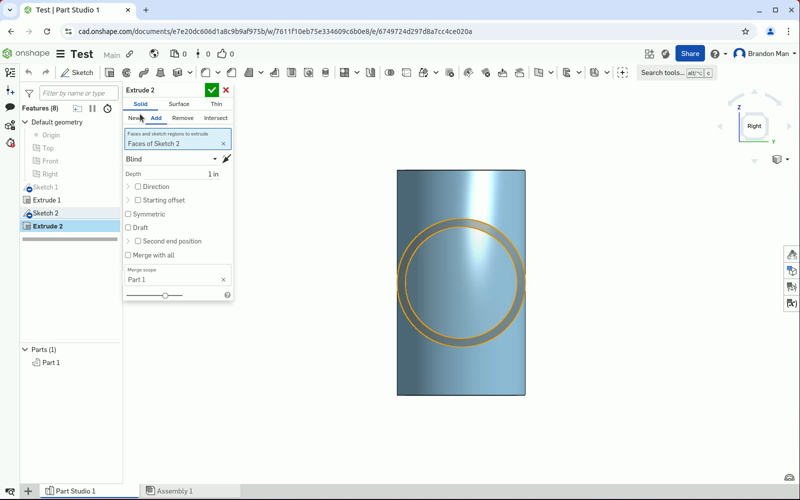
mouse_move(137, 120)
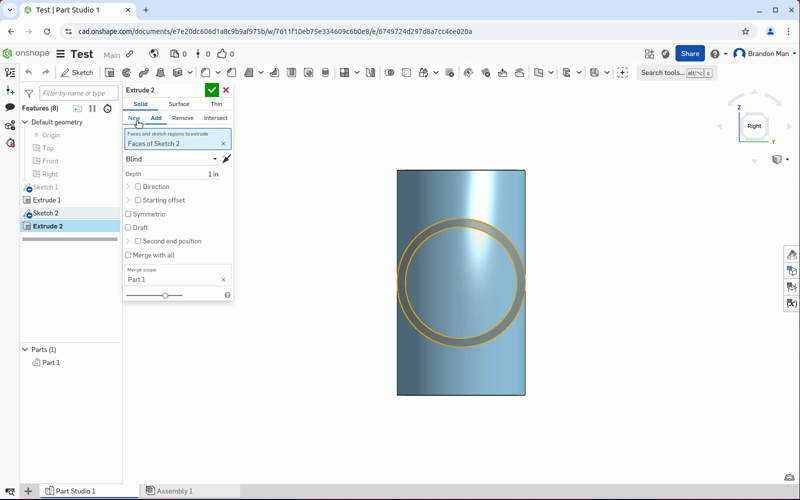
click(137, 120)
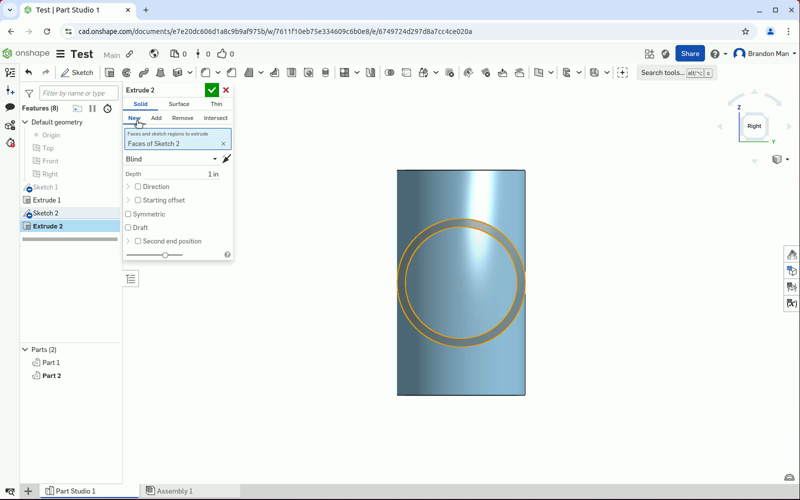
key(tab, 4)
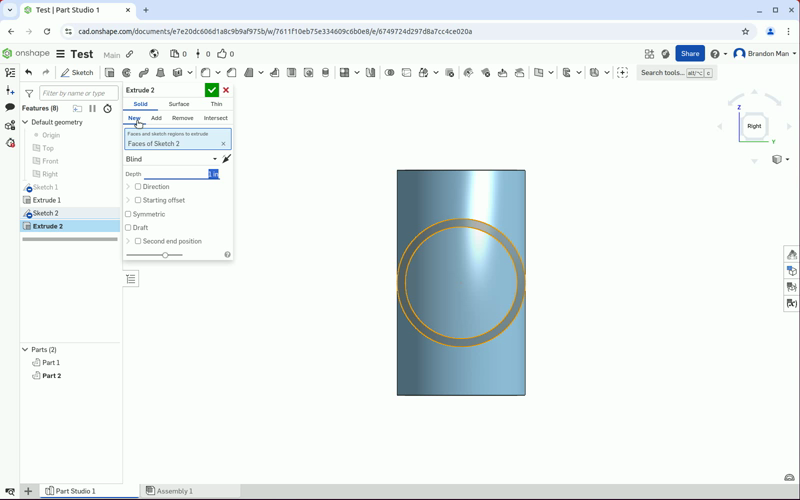
text(23.108)
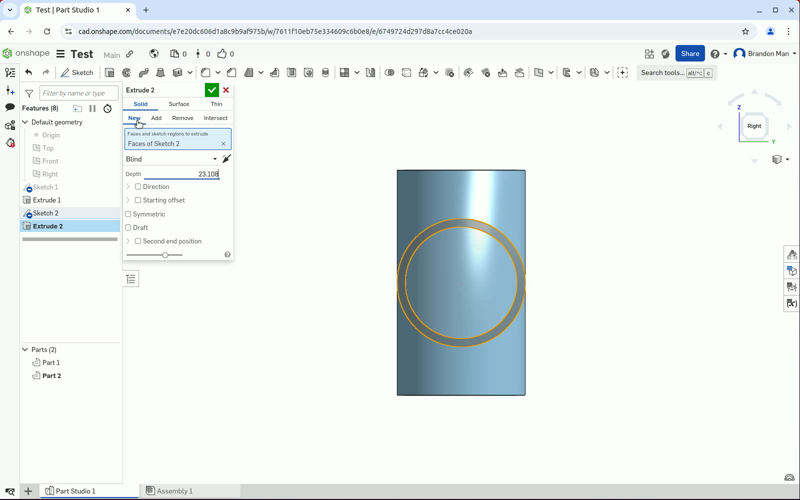
key(enter)
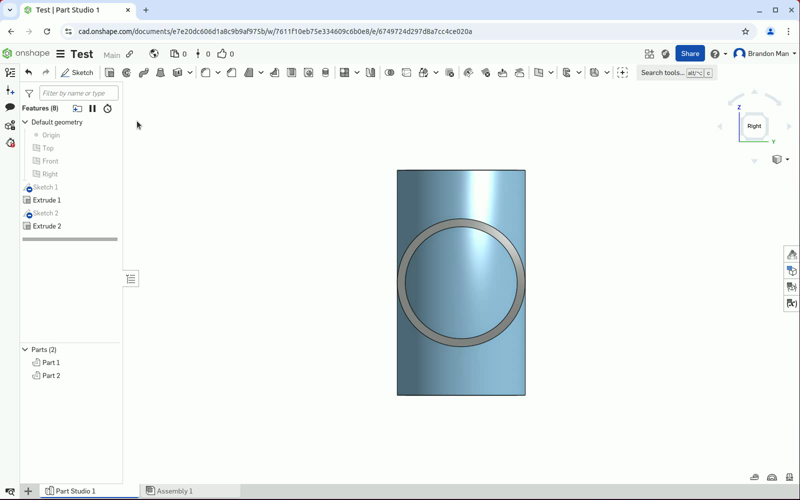
key(shift+h)
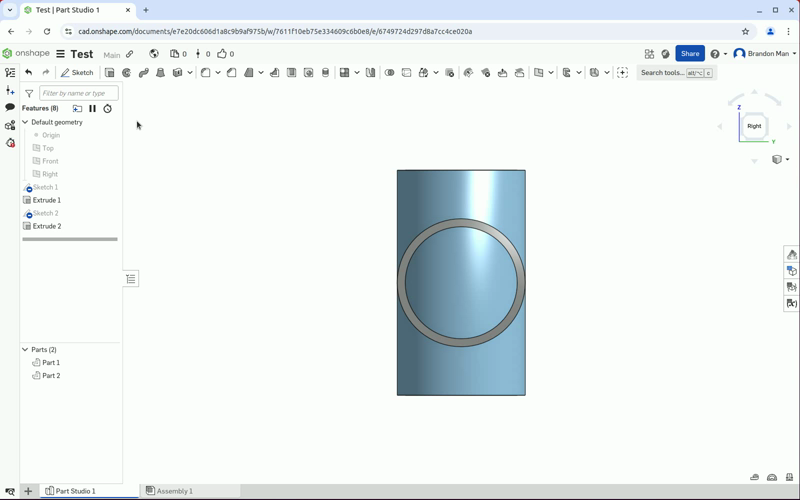
key(shift+h)
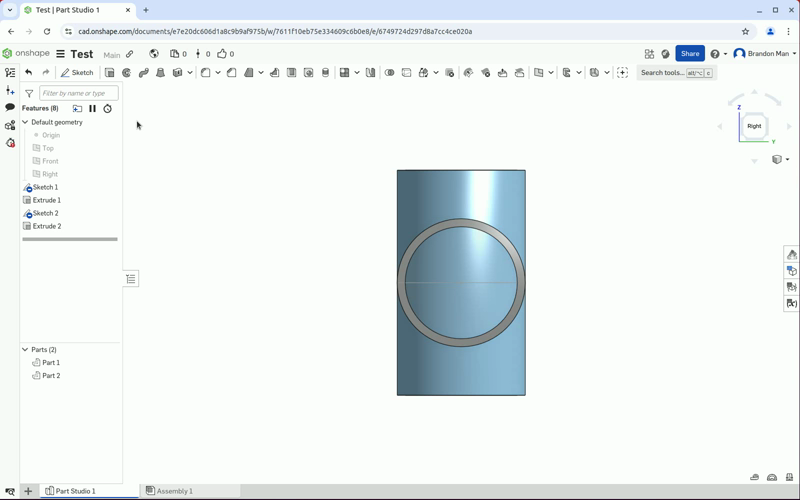
key(shift+7)
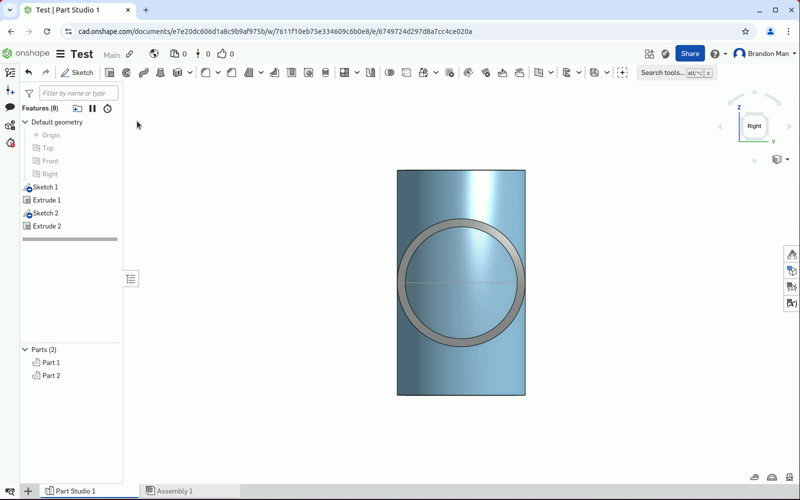
key(right, 2)
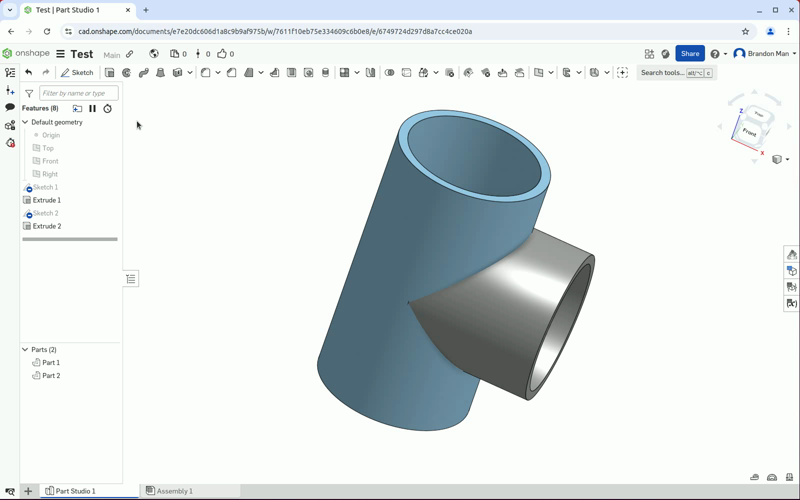
key(down, 2)
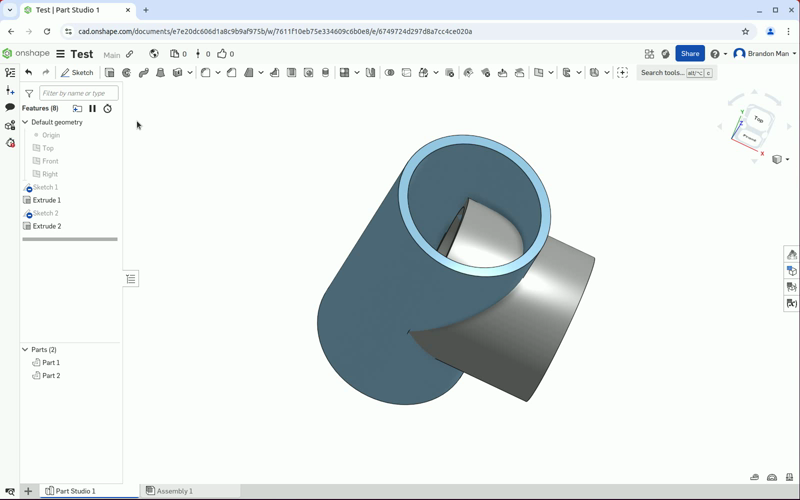
key(up, 2)
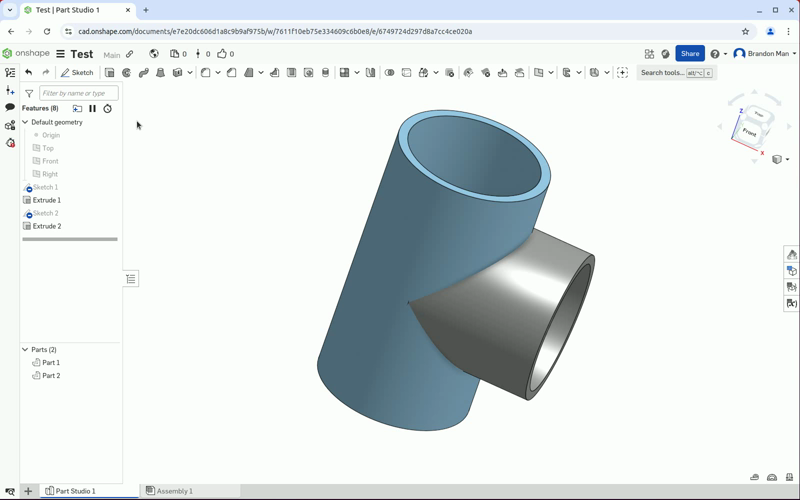
key(left, 2)
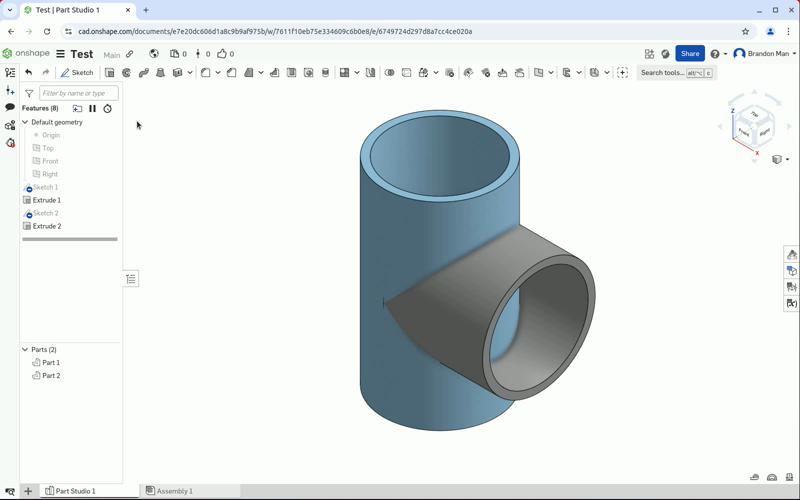
mouse_move(73, 189)
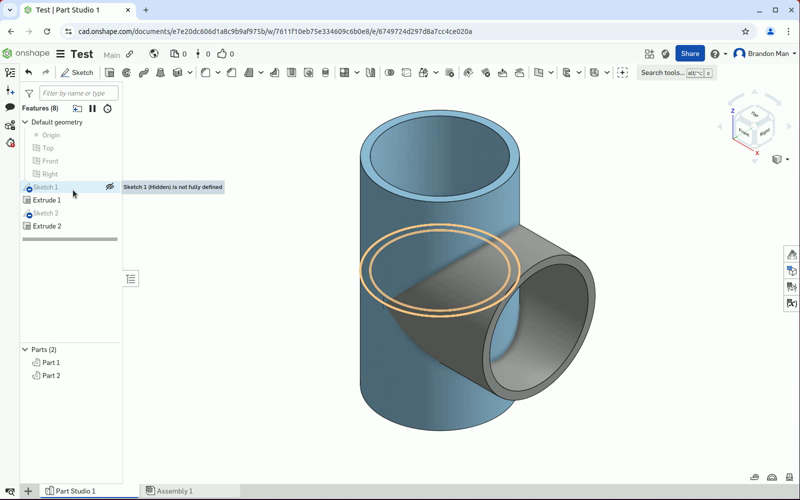
click(73, 189)